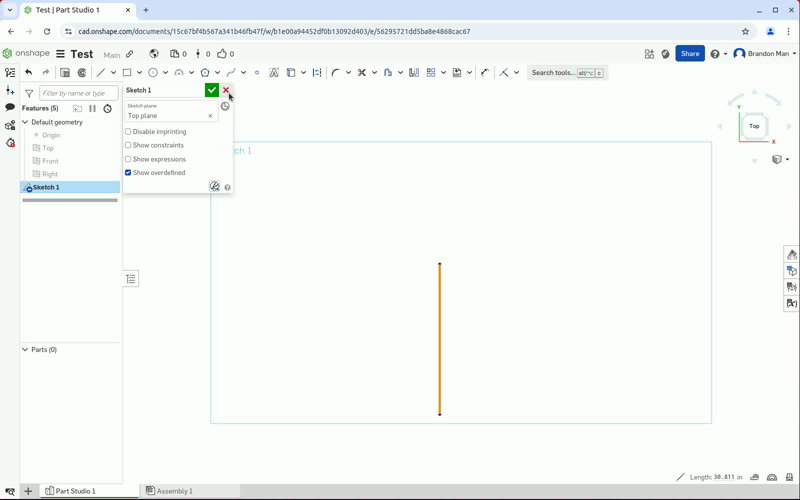
key(shift+h)
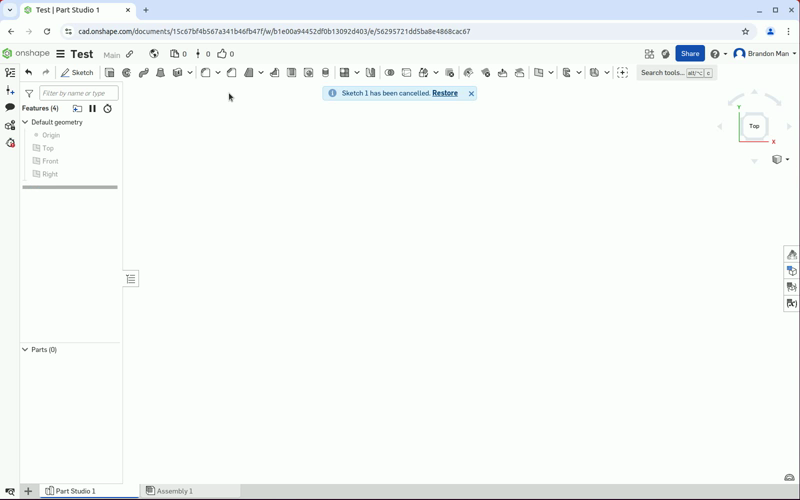
mouse_move(73, 352)
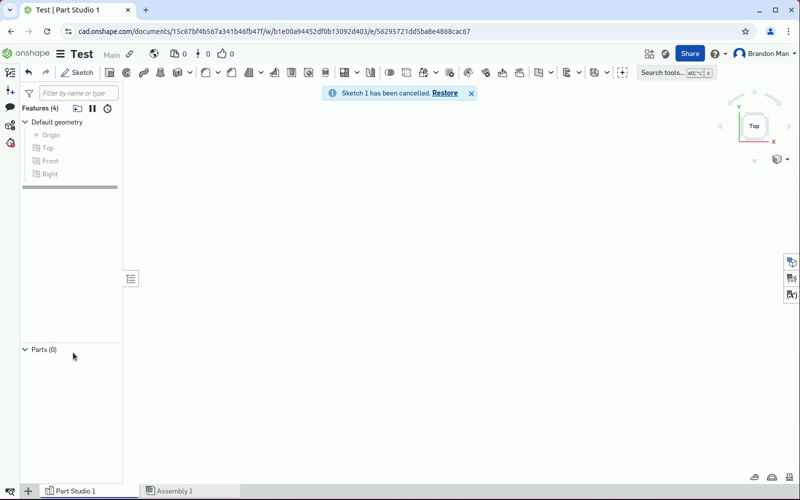
key(y)
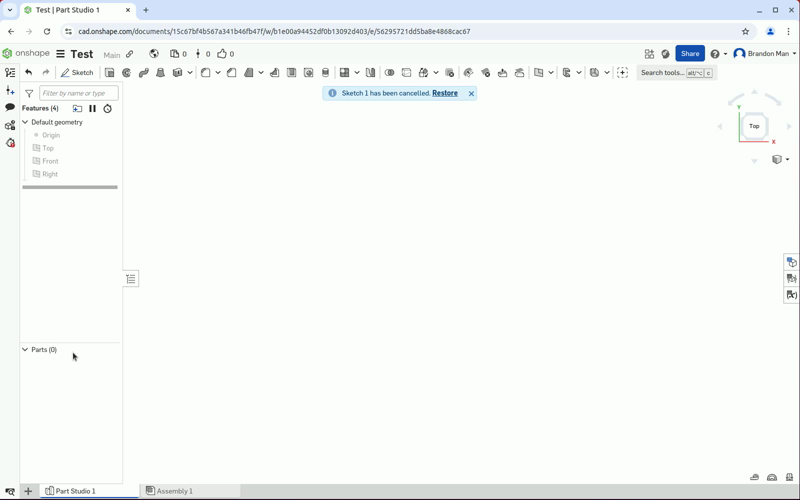
key(shift+p)
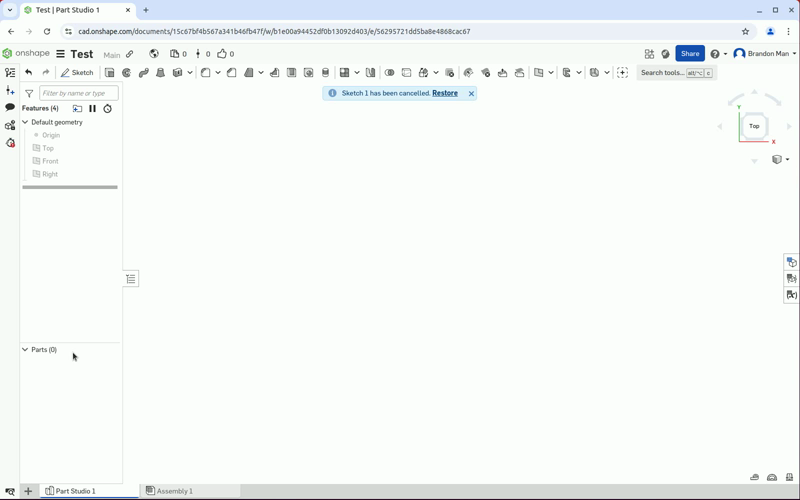
key(space)
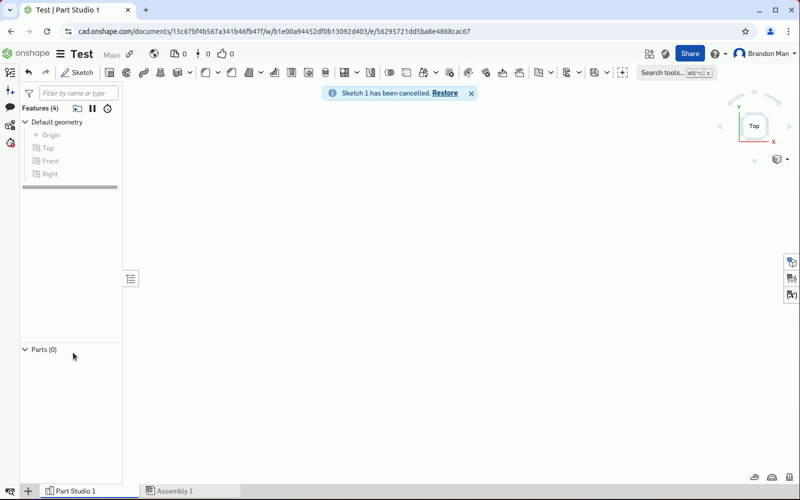
key_down(shift)
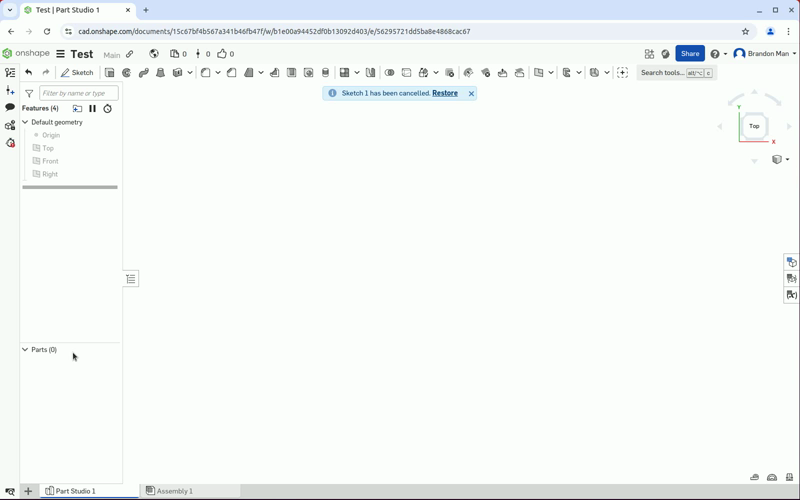
key(up)
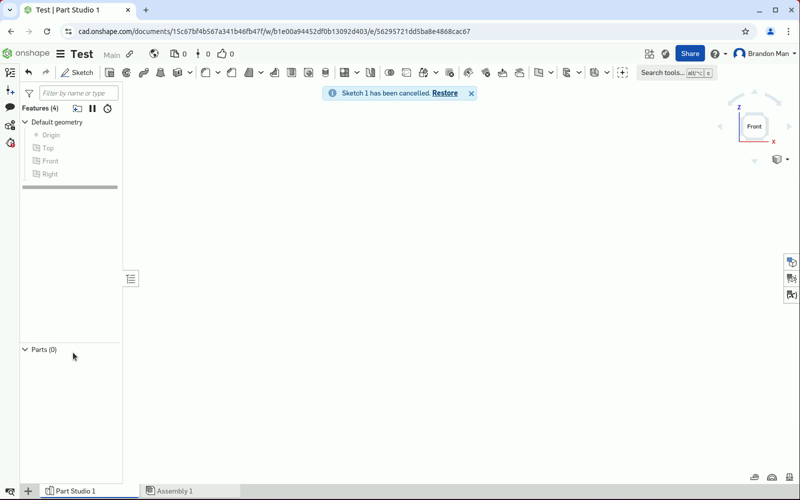
key_up(shift)
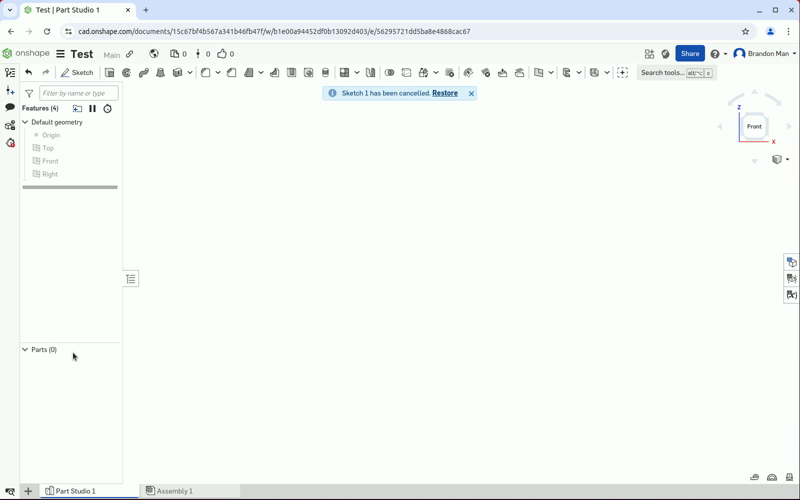
mouse_move(73, 352)
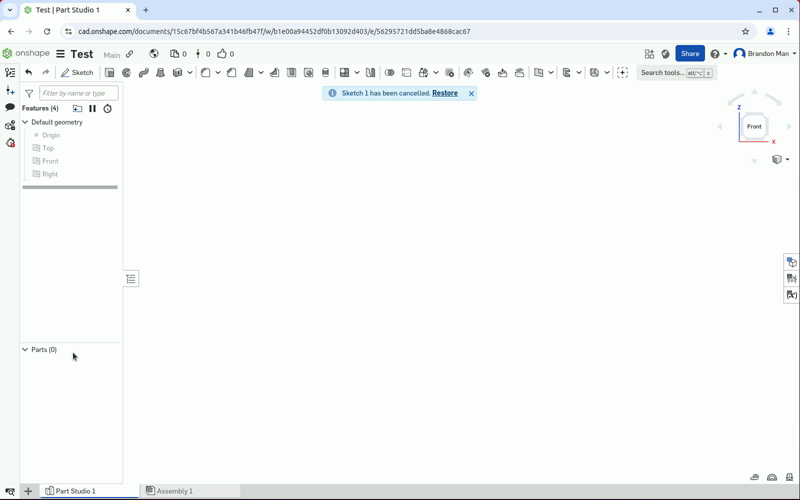
key(shift+y)
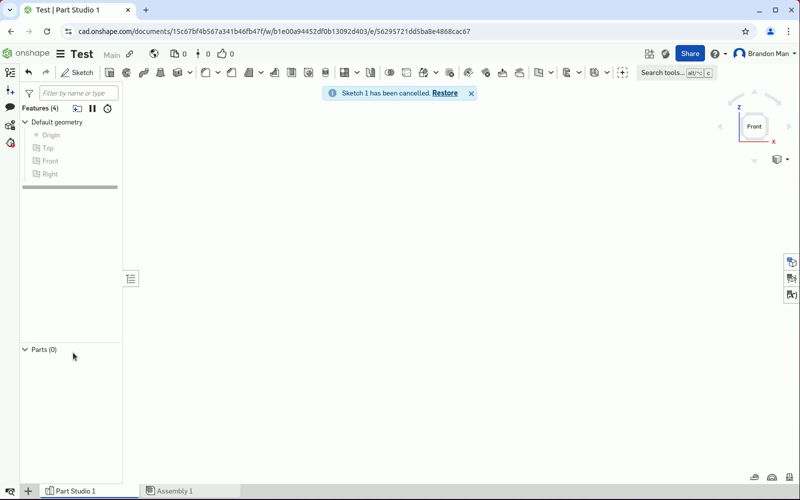
key(shift+s)
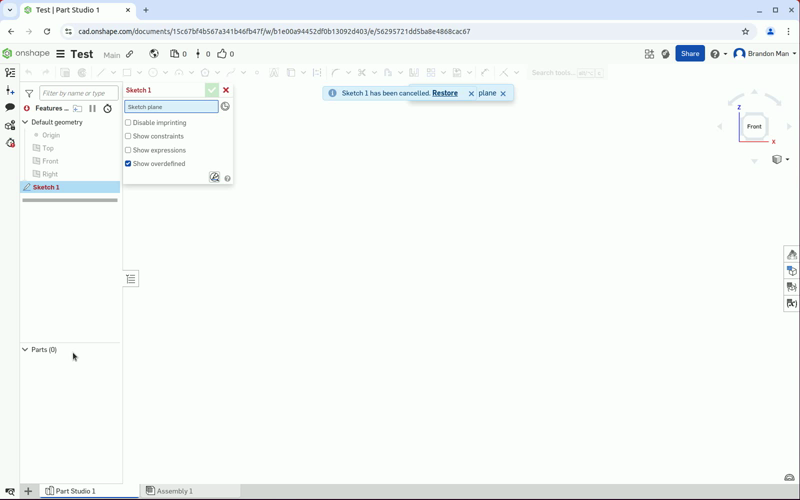
mouse_move(73, 163)
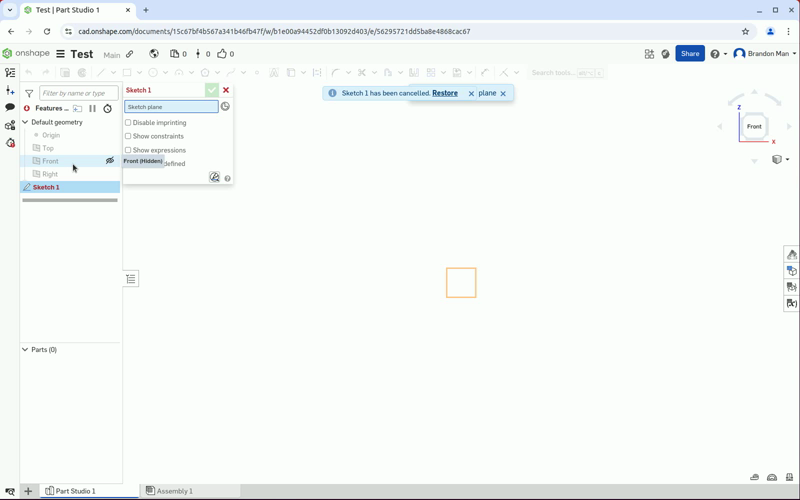
click(73, 163)
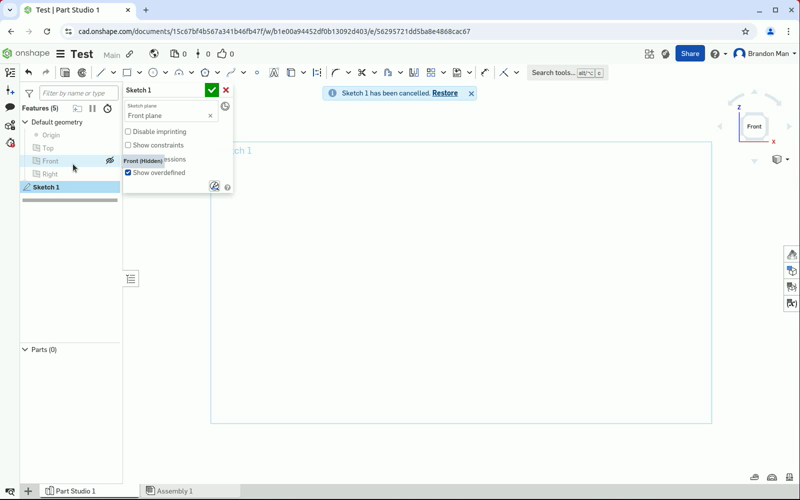
mouse_move(73, 352)
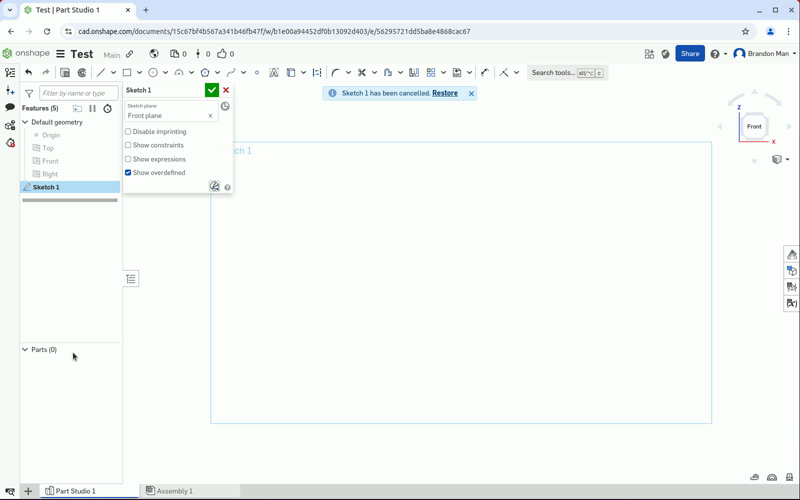
key(y)
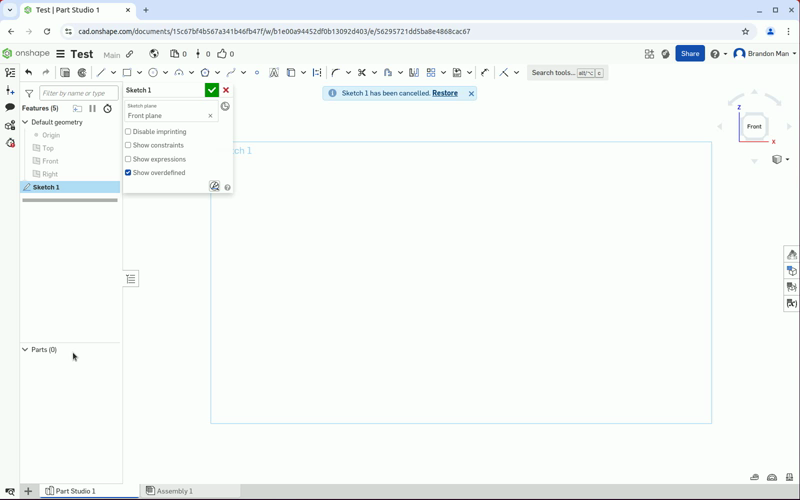
key(l)
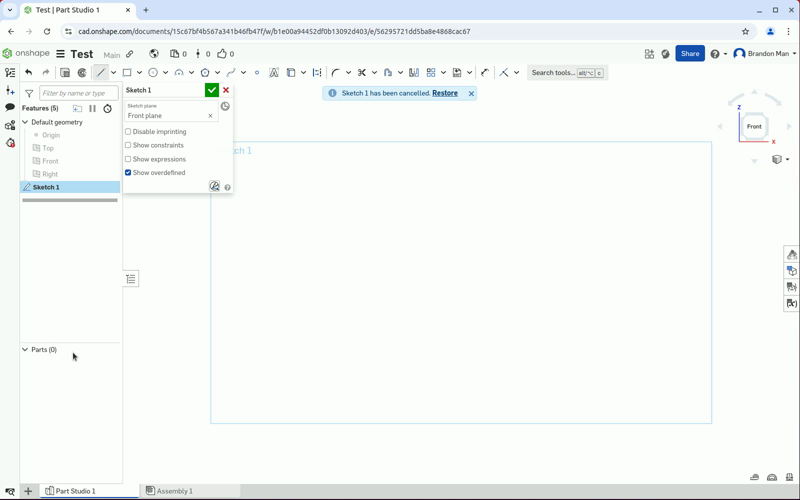
key_down(shift)
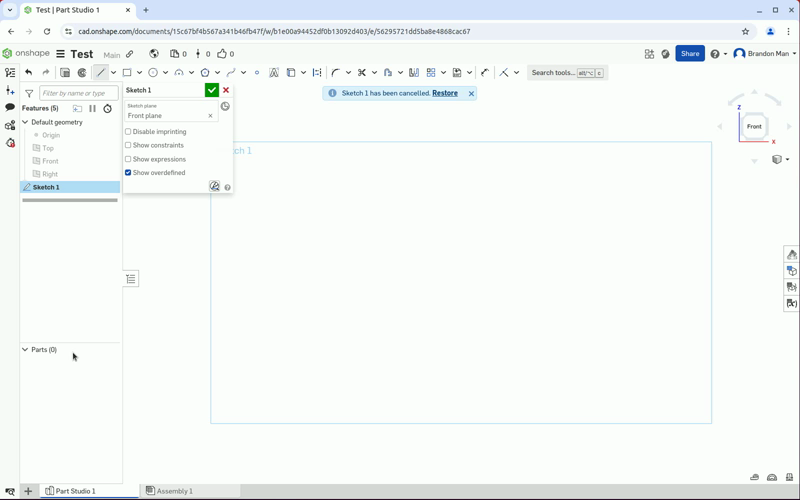
mouse_move(460, 282)
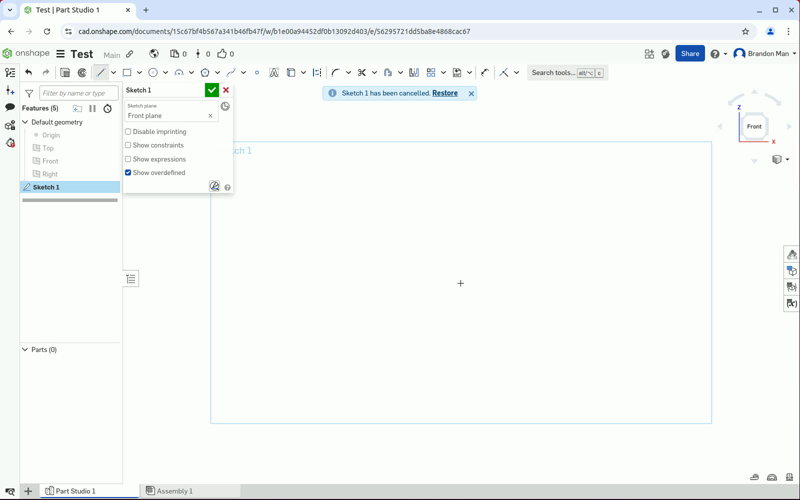
click(460, 282)
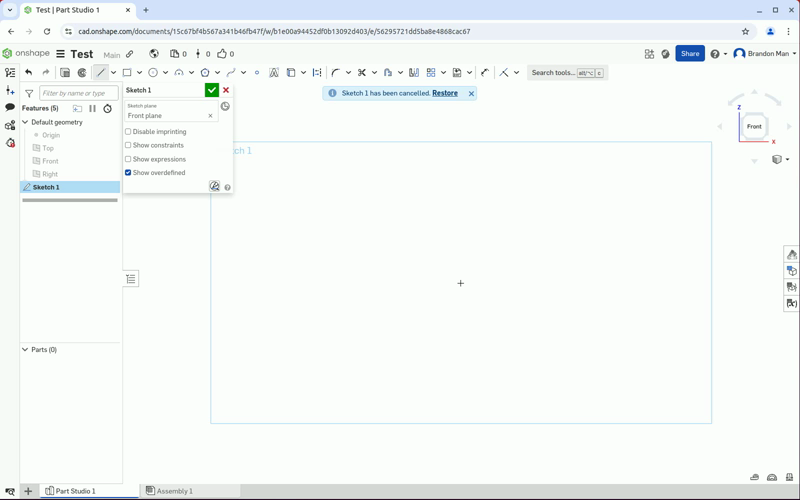
key_up(shift)
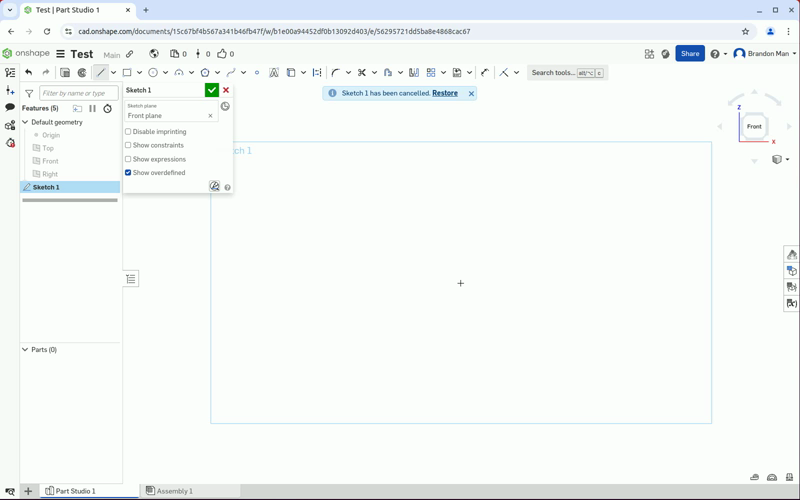
key_down(shift)
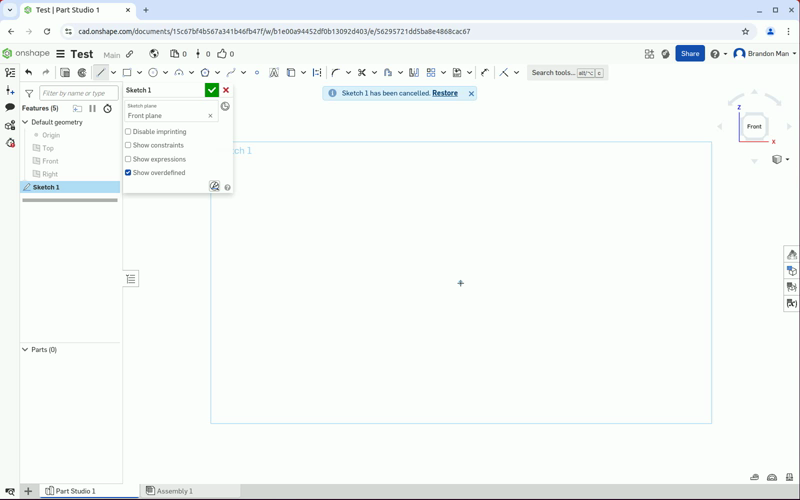
mouse_move(573, 282)
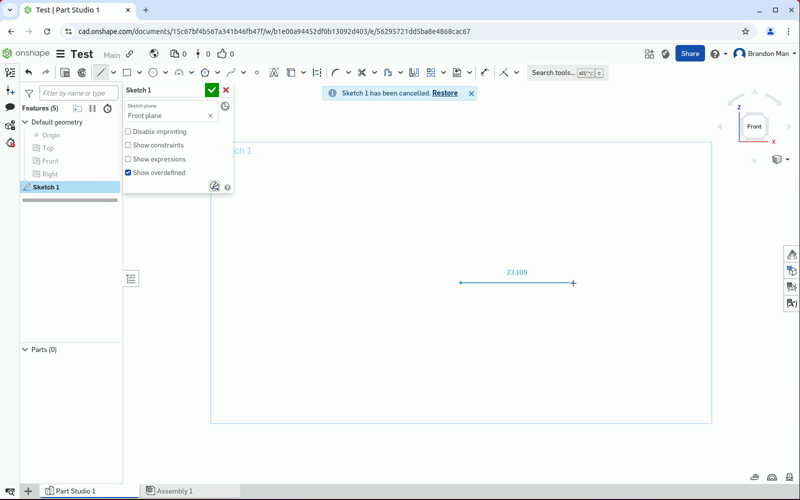
click(573, 282)
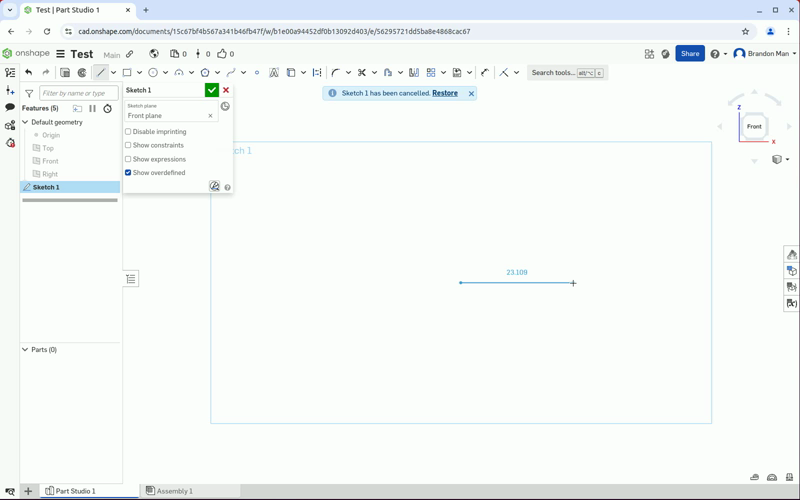
key_up(shift)
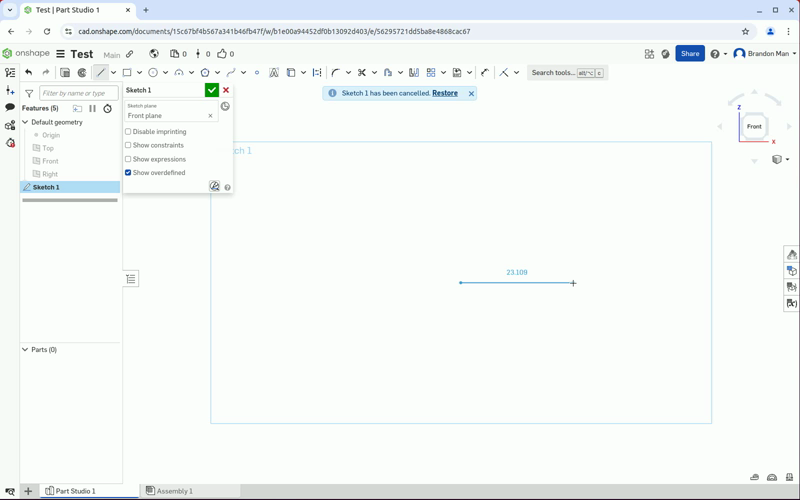
key_down(shift)
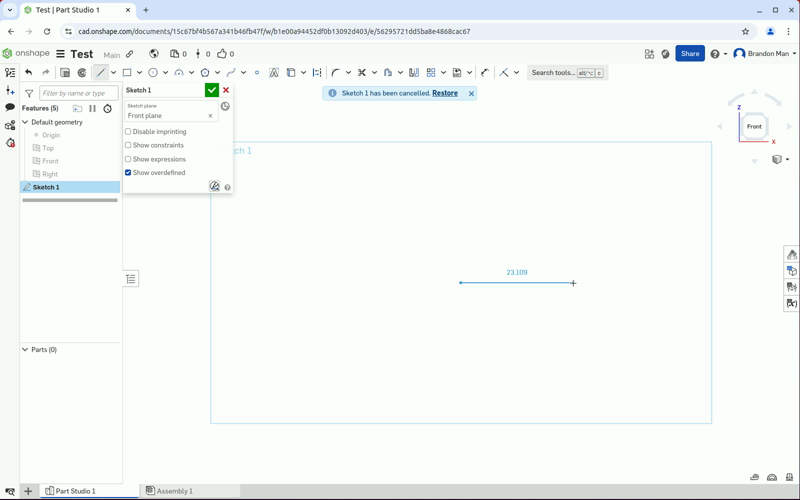
mouse_move(573, 170)
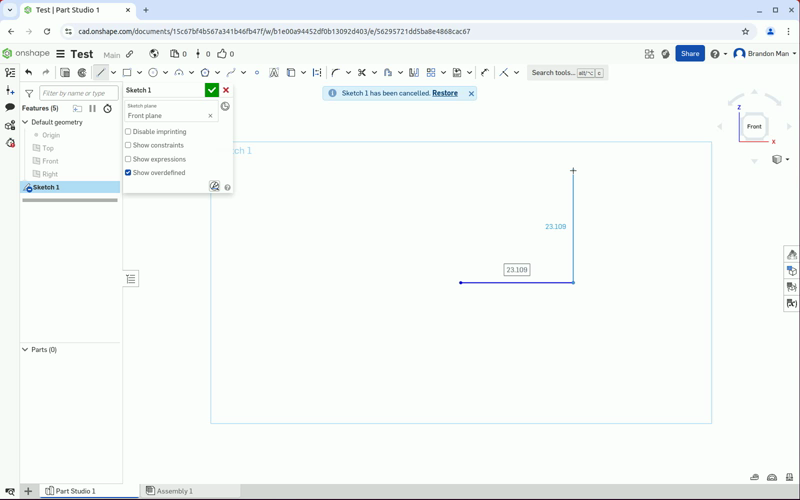
click(573, 170)
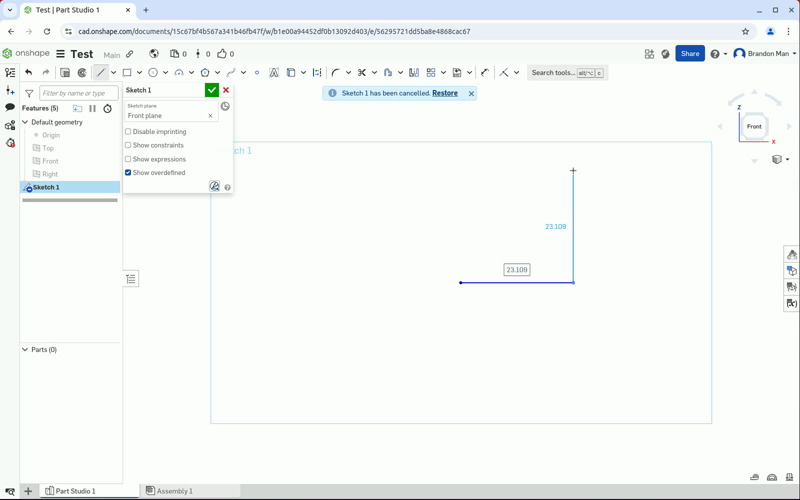
key_up(shift)
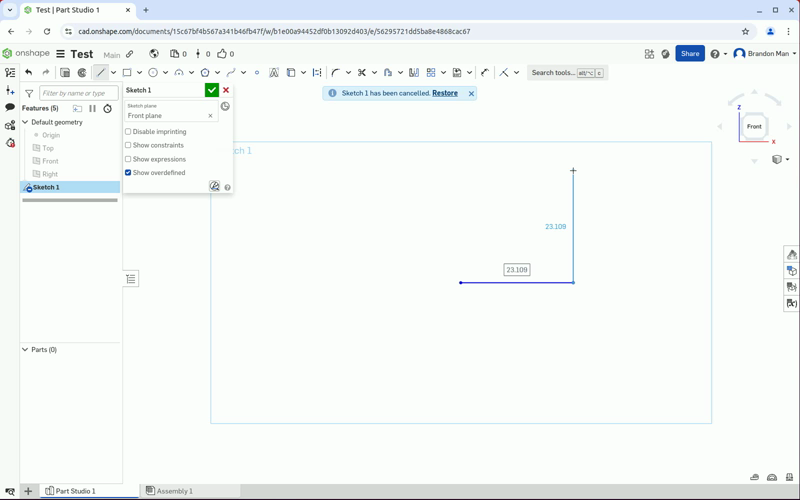
key_down(shift)
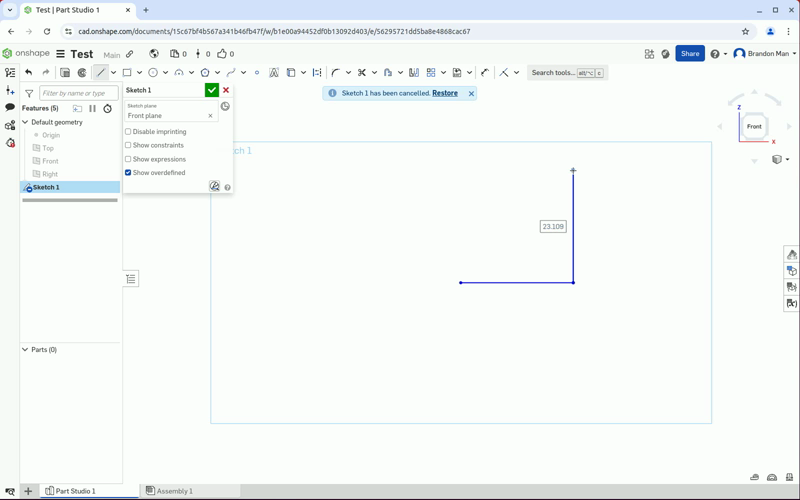
mouse_move(460, 170)
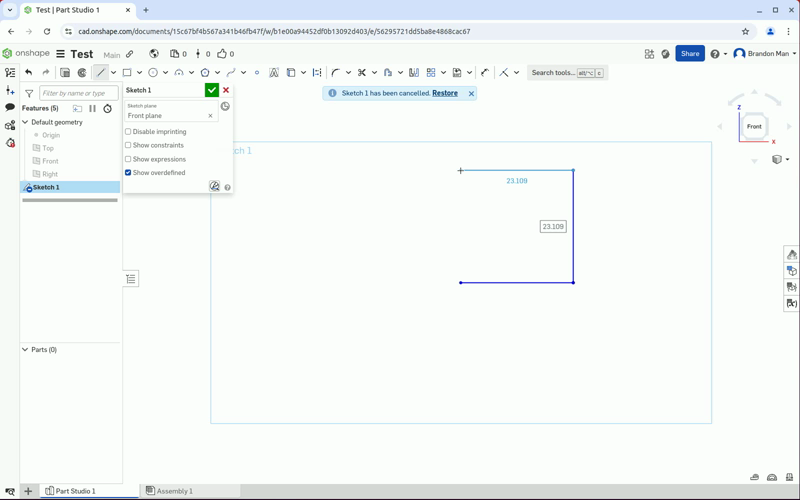
click(460, 170)
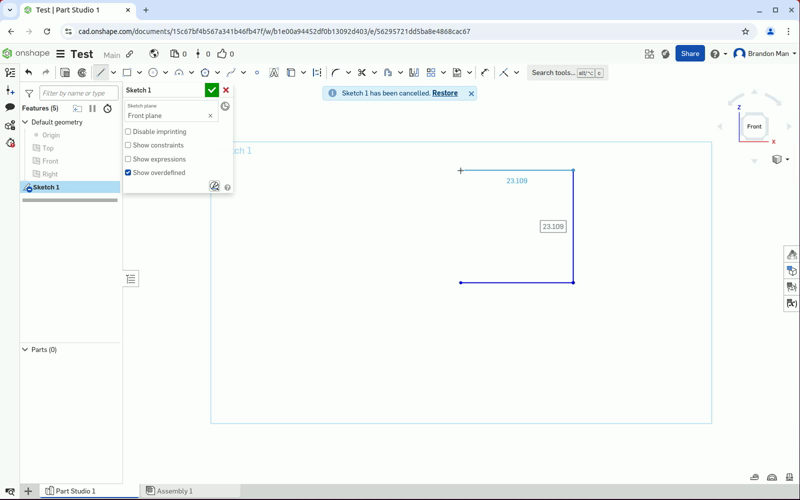
key_up(shift)
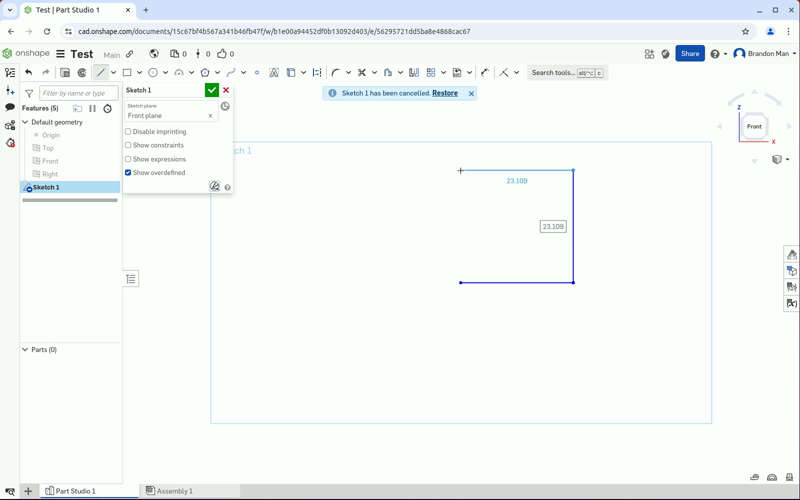
key_down(shift)
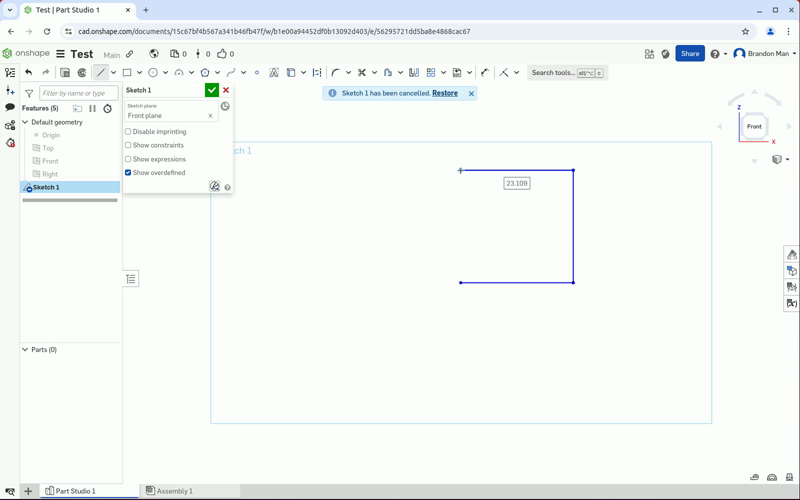
mouse_move(460, 282)
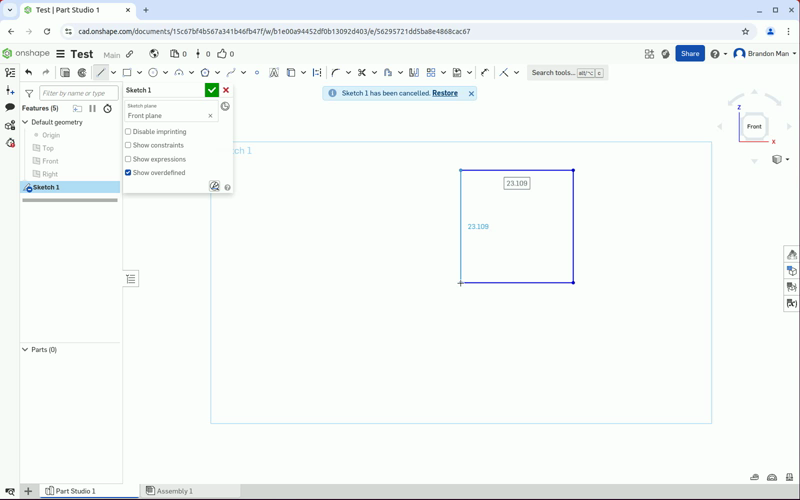
key_up(shift)
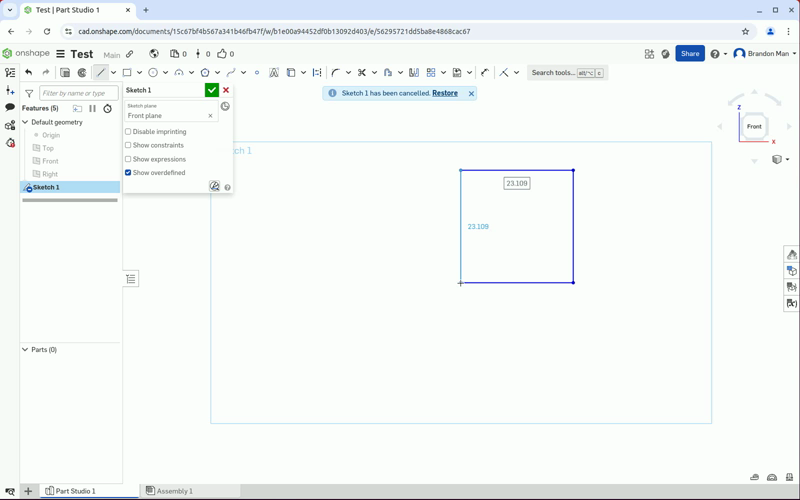
click(460, 282)
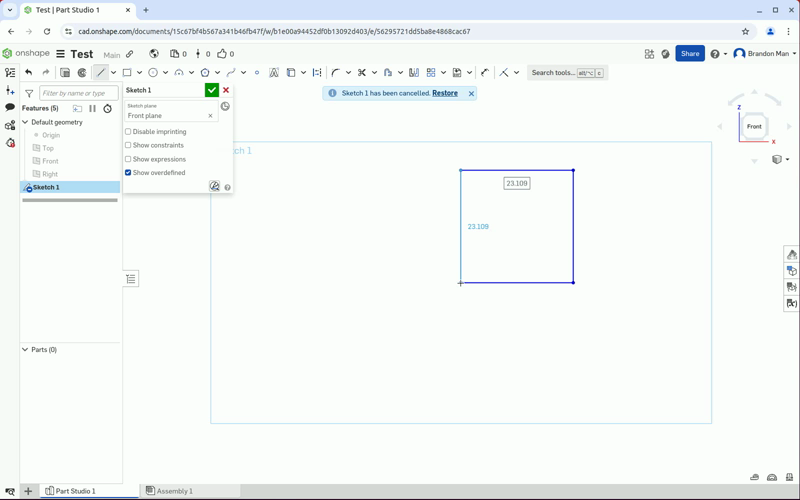
key(esc)
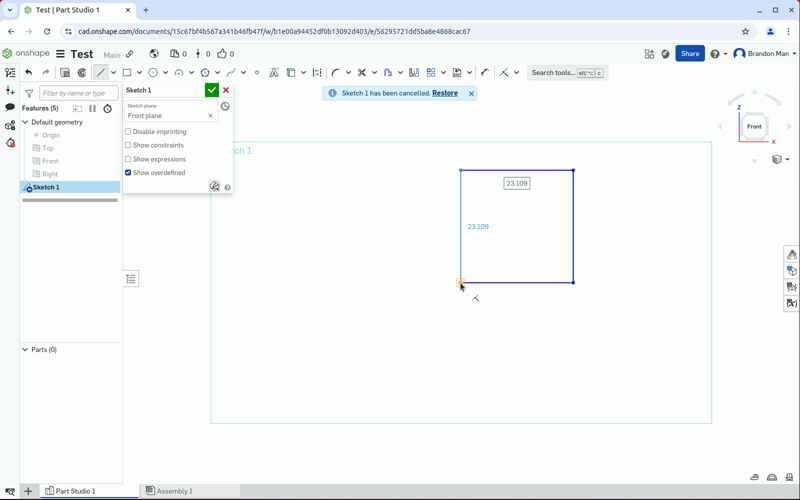
mouse_move(497, 188)
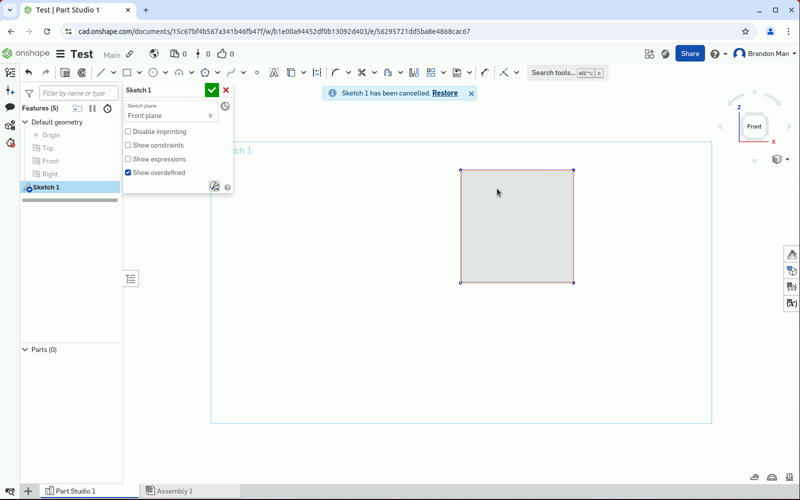
click(497, 188)
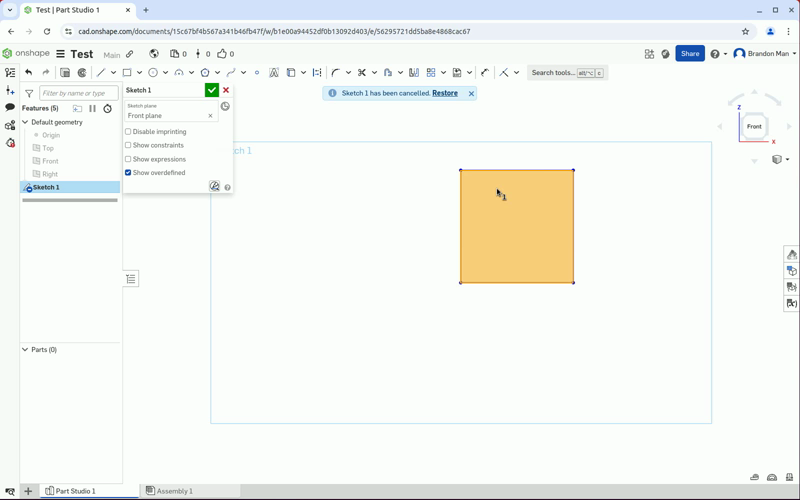
mouse_move(73, 352)
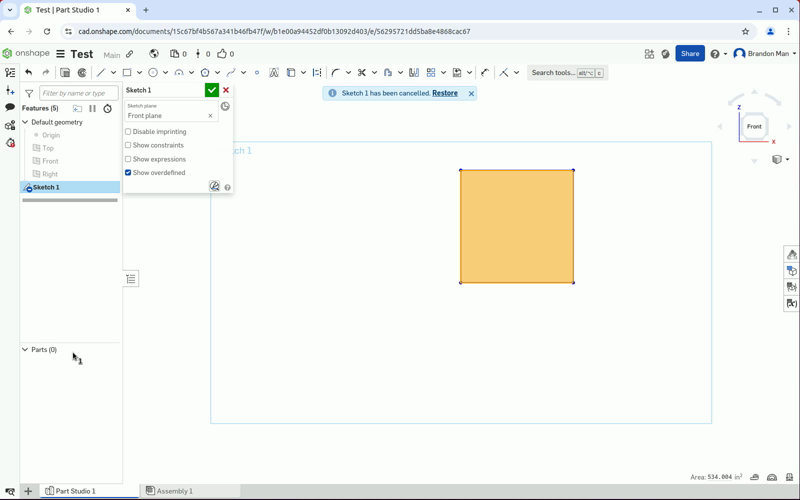
key(shift+y)
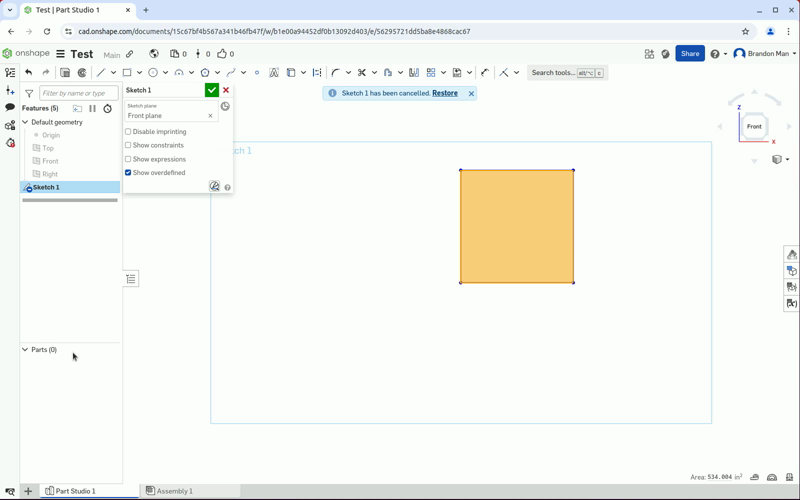
key(shift+e)
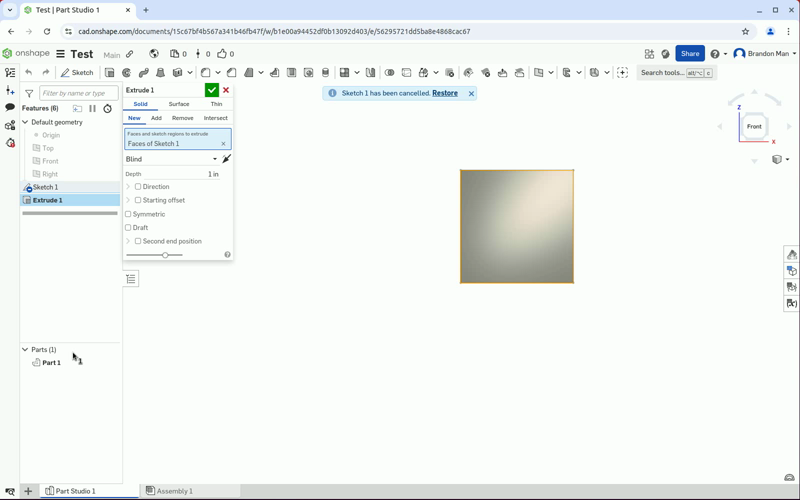
mouse_move(143, 106)
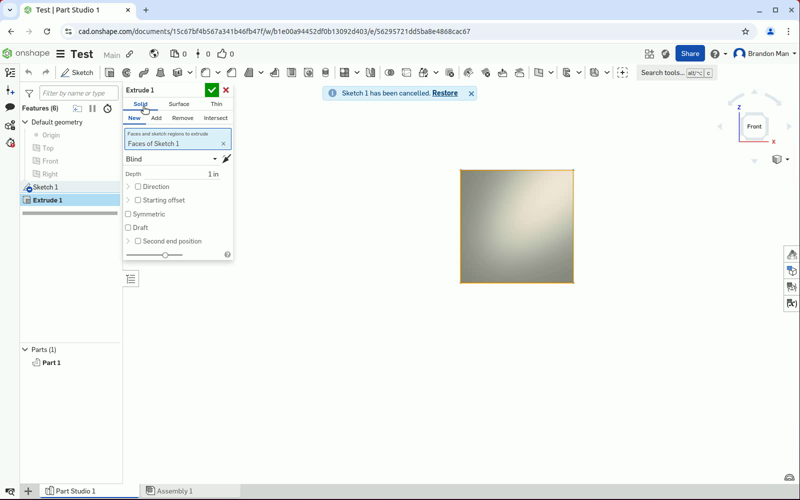
click(143, 106)
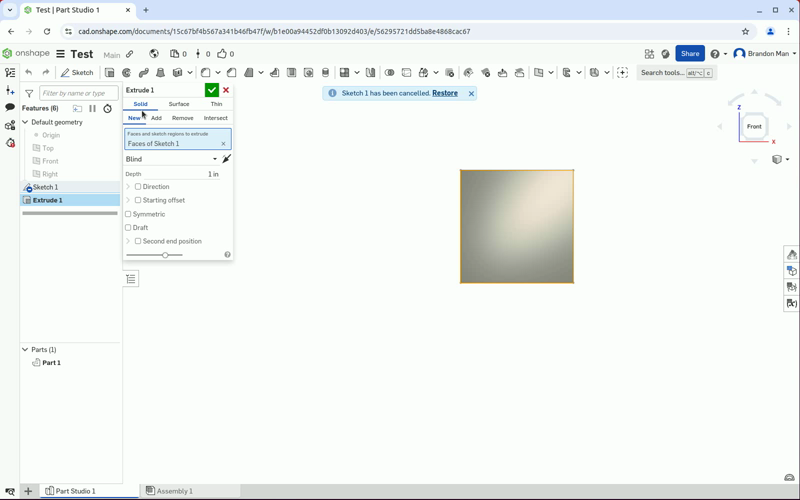
mouse_move(137, 120)
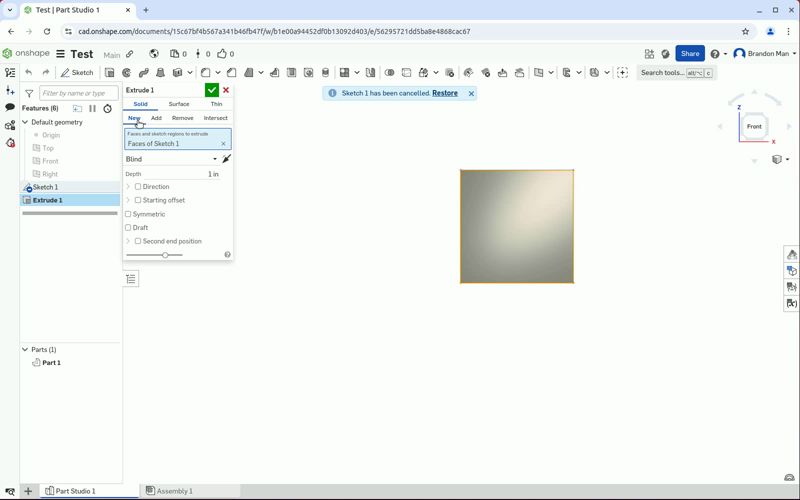
click(137, 120)
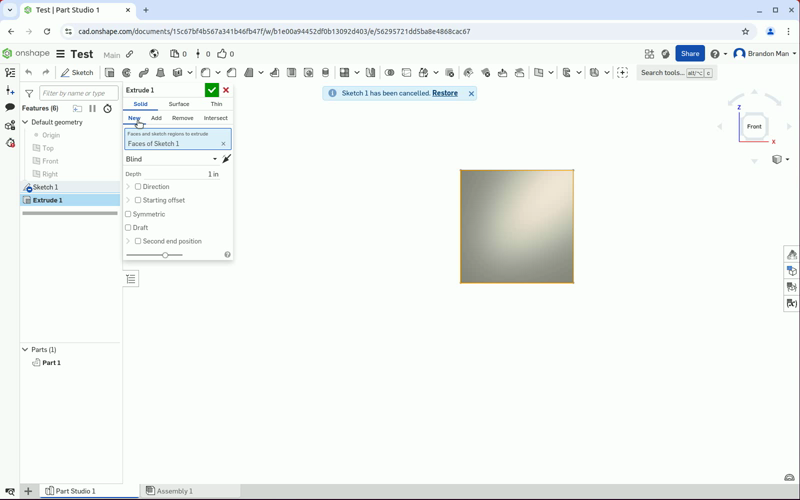
key(tab, 4)
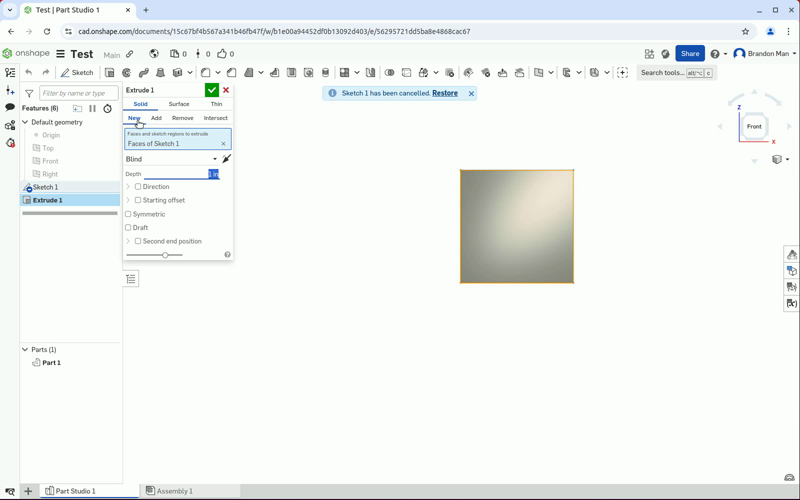
text(23.108)
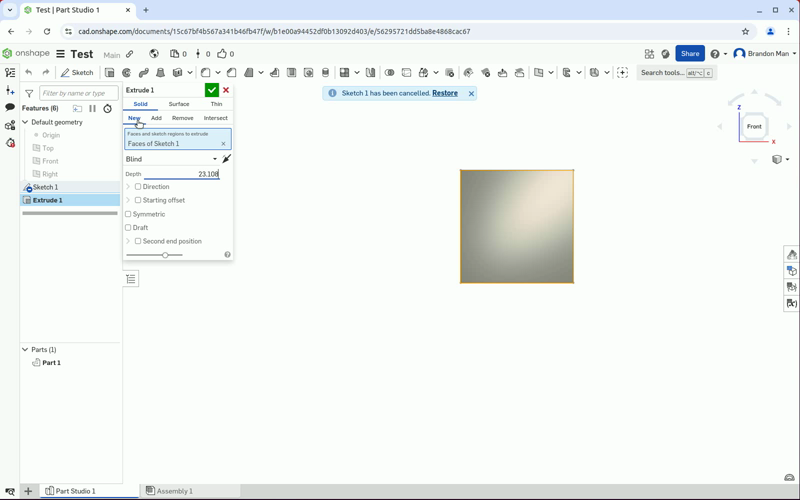
key(enter)
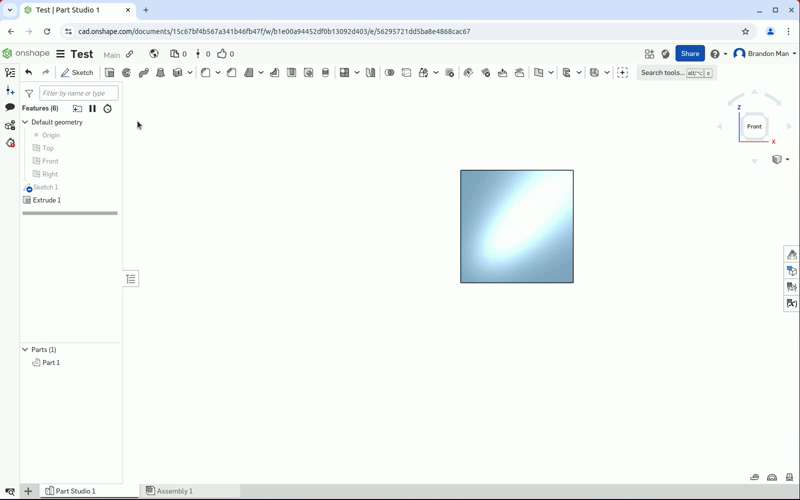
key(shift+h)
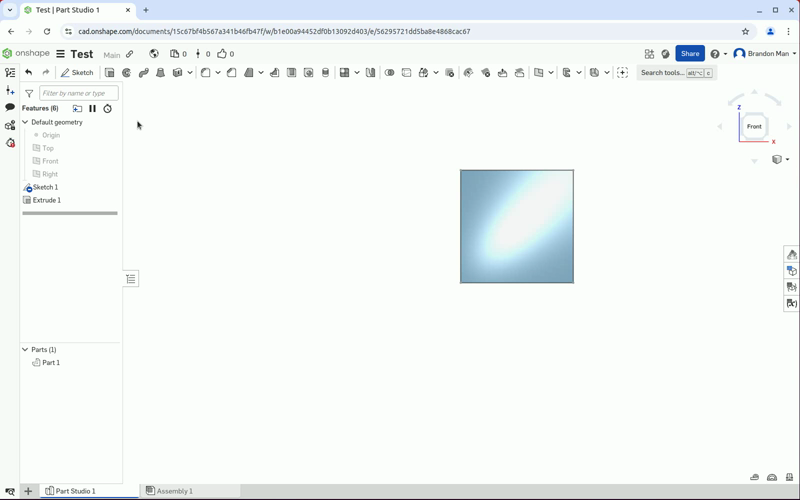
key(shift+h)
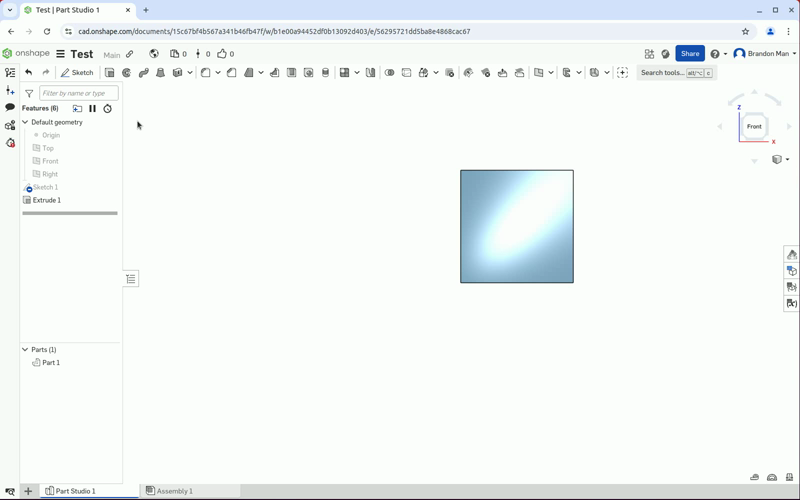
mouse_move(73, 189)
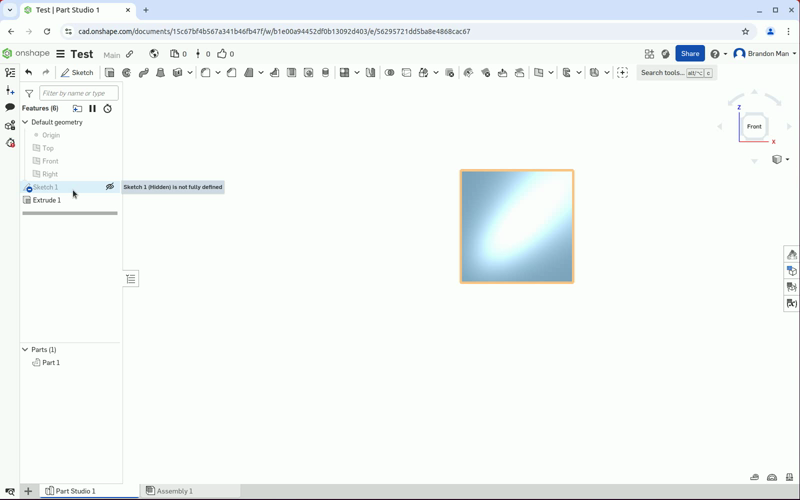
click(73, 189)
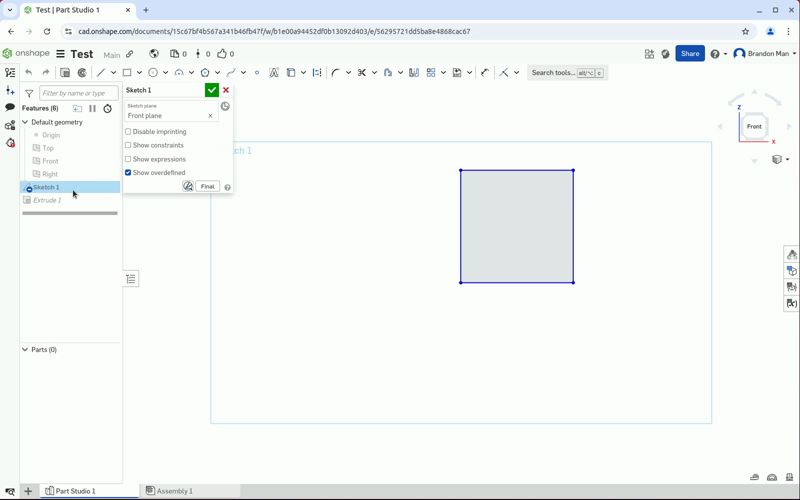
mouse_move(229, 92)
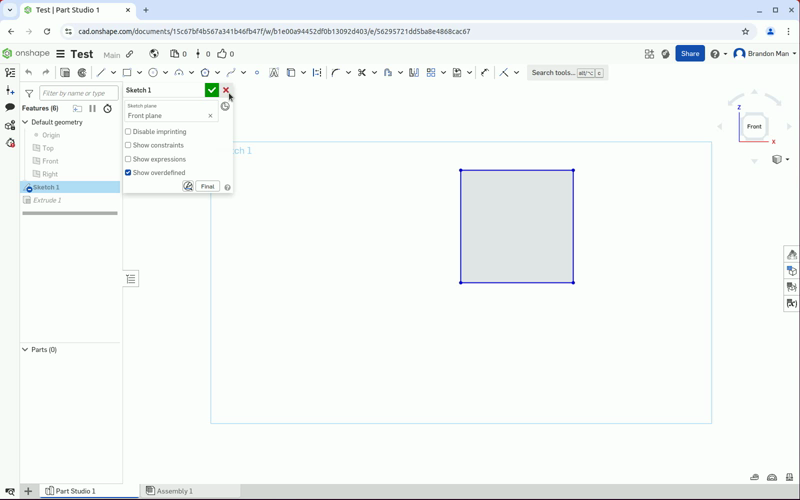
click(229, 92)
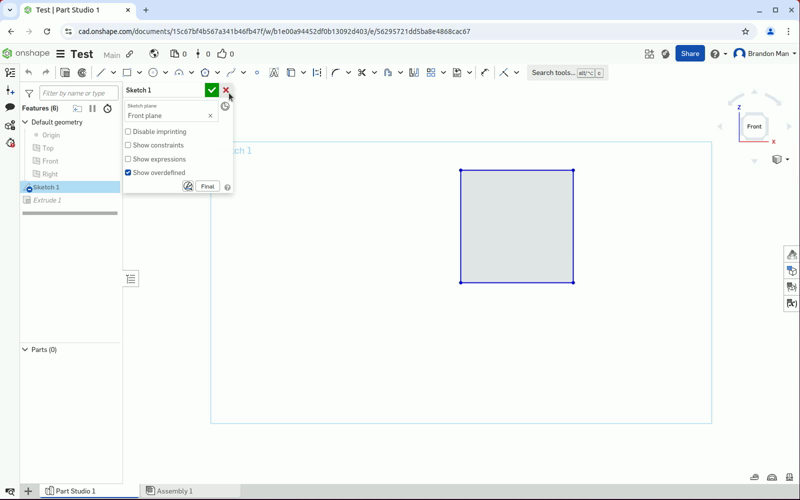
key(shift+s)
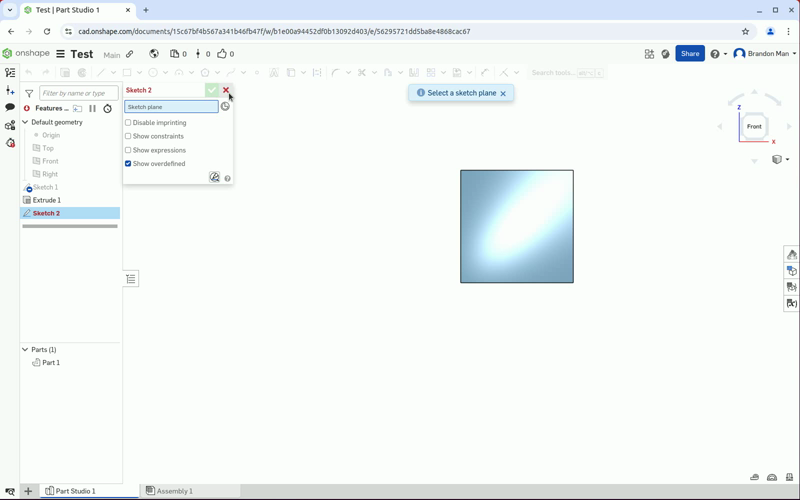
mouse_move(73, 163)
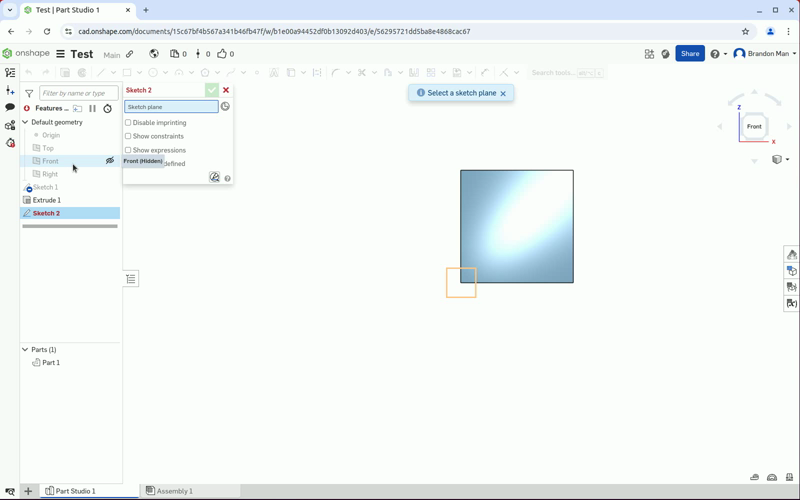
click(73, 163)
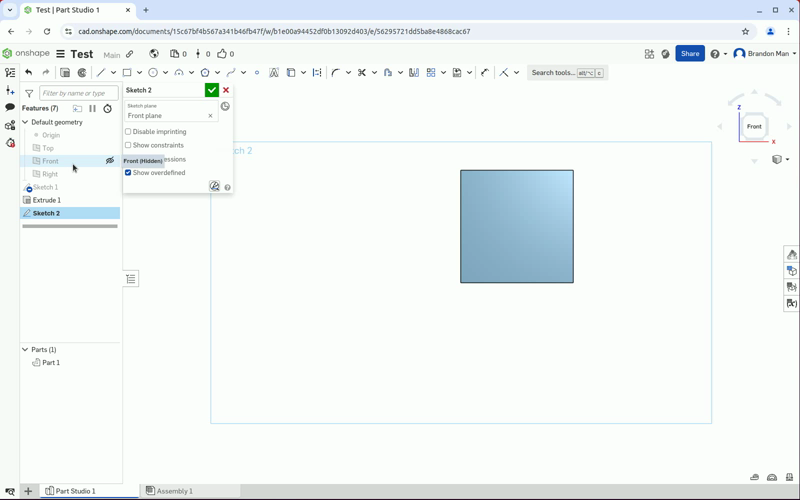
mouse_move(73, 352)
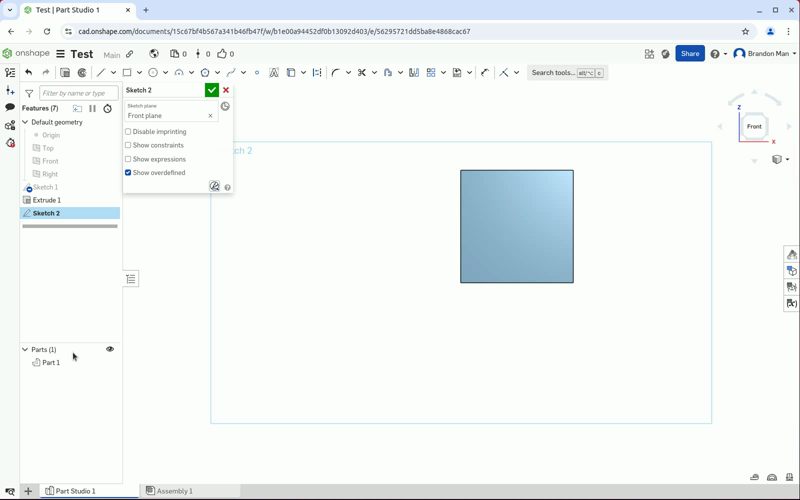
key(y)
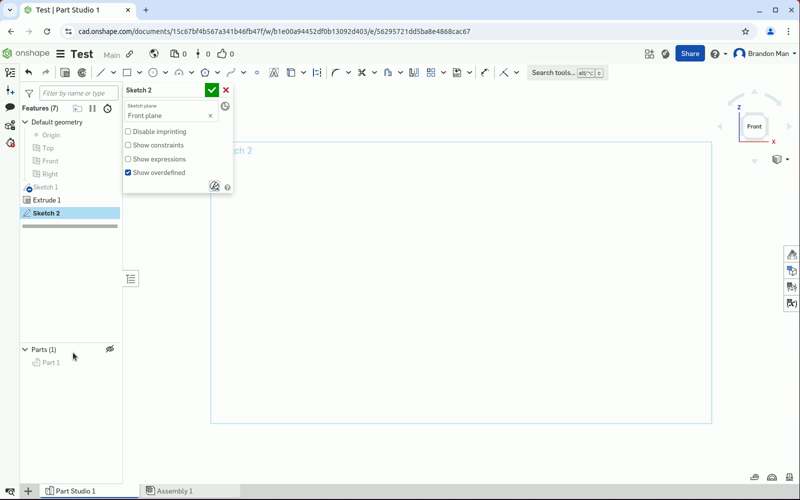
key(l)
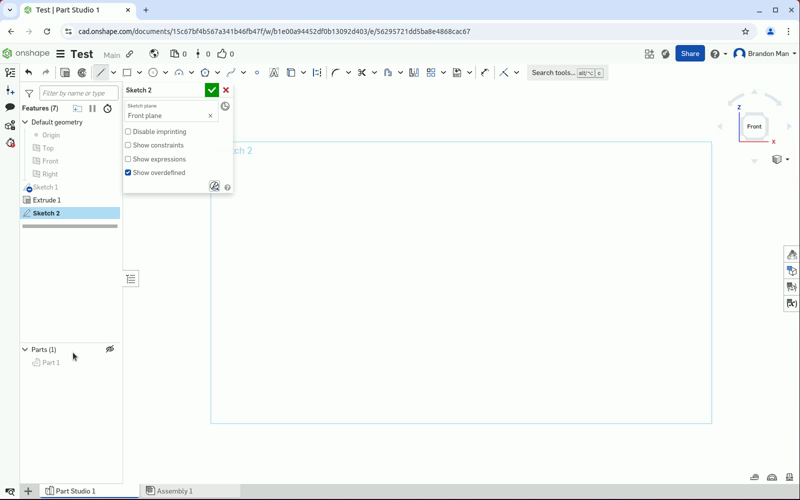
key_down(shift)
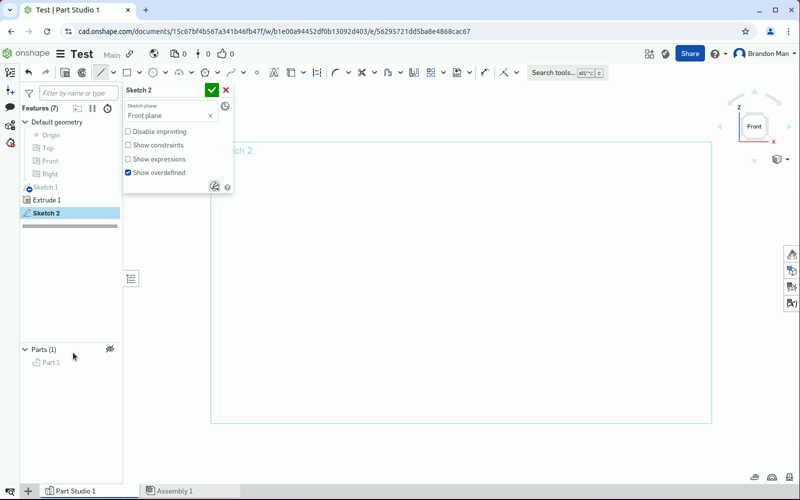
mouse_move(348, 282)
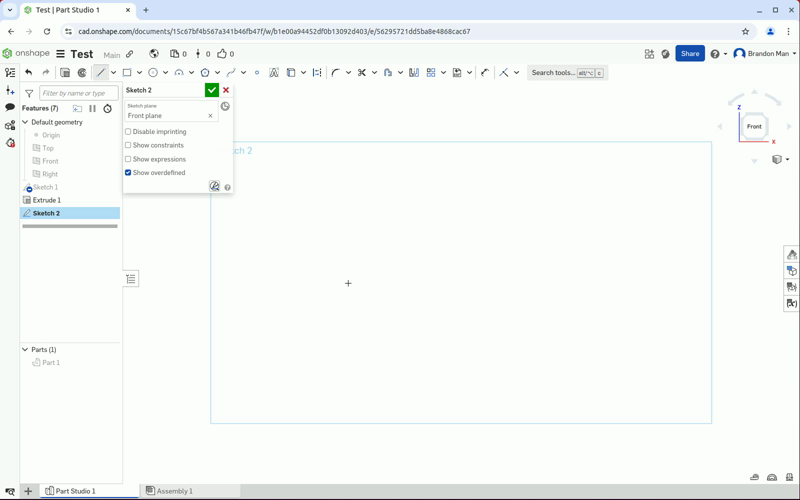
click(348, 282)
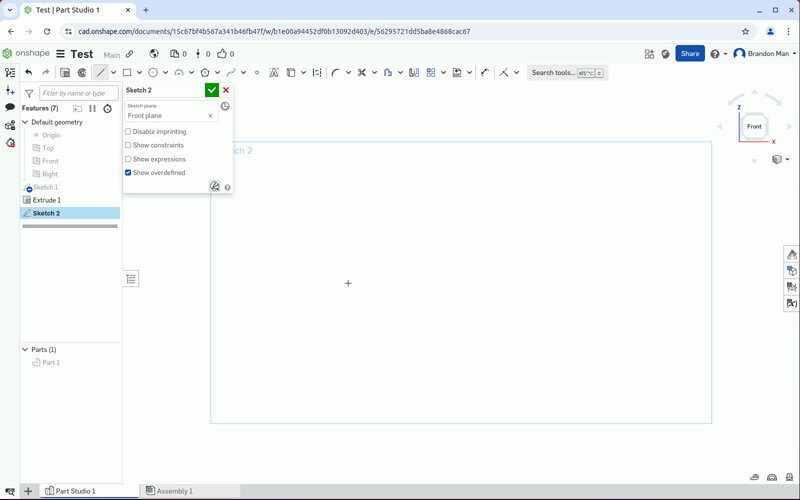
key_up(shift)
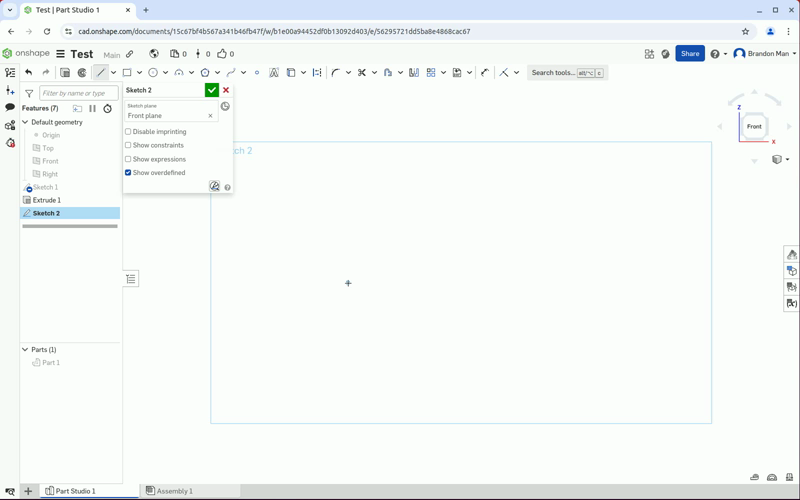
key_down(shift)
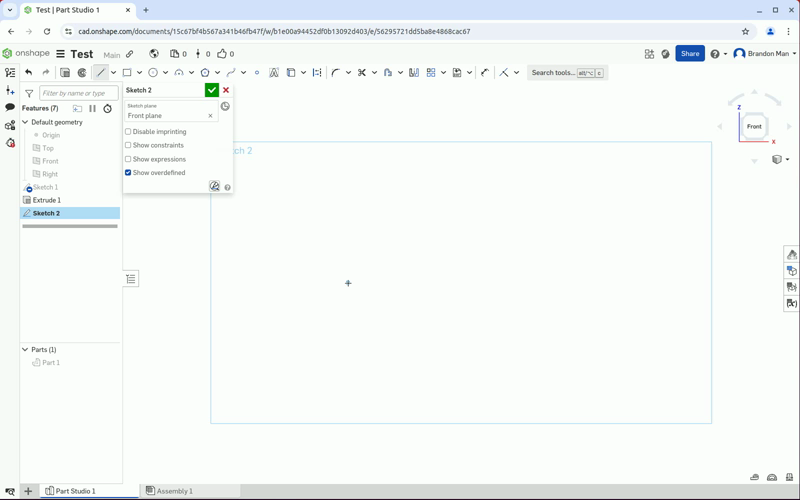
mouse_move(460, 282)
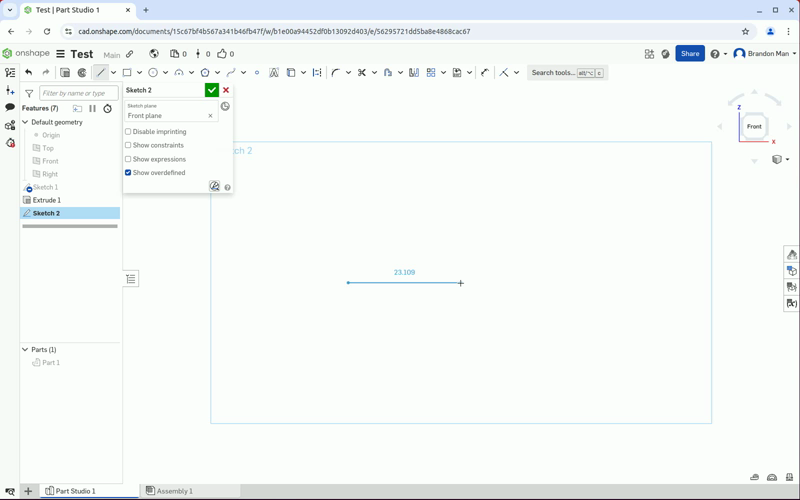
click(460, 282)
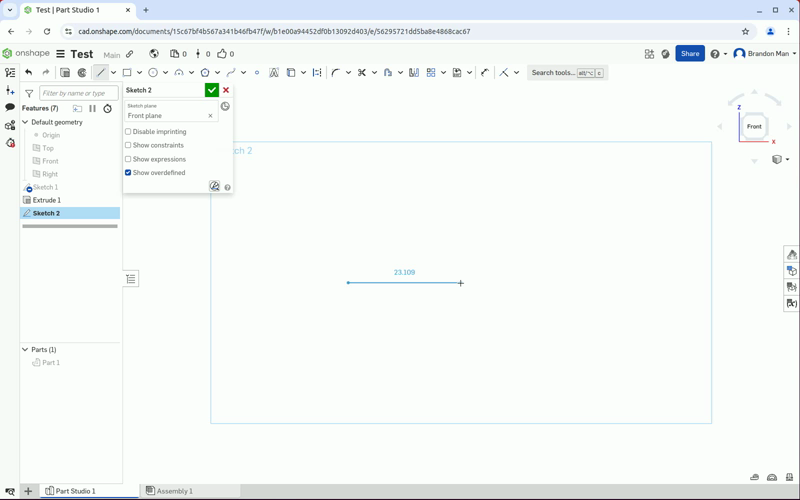
key_up(shift)
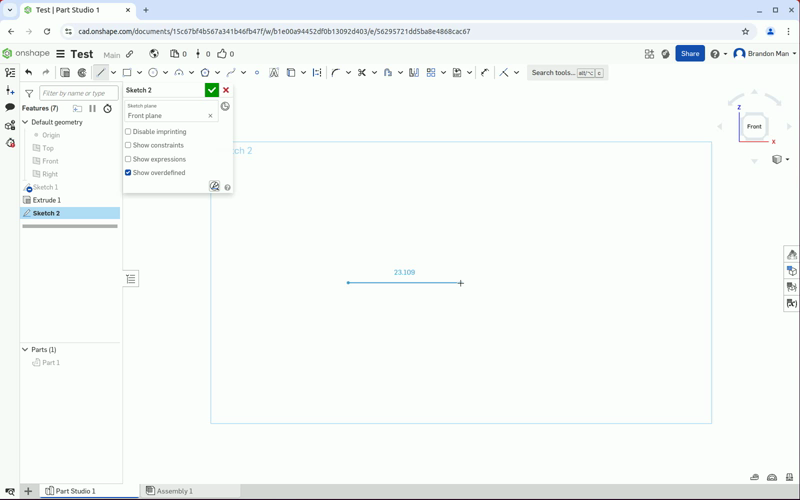
key_down(shift)
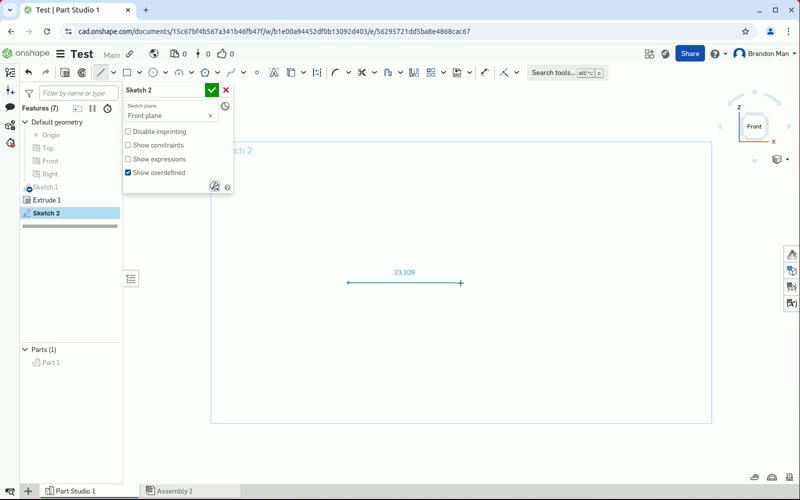
mouse_move(460, 170)
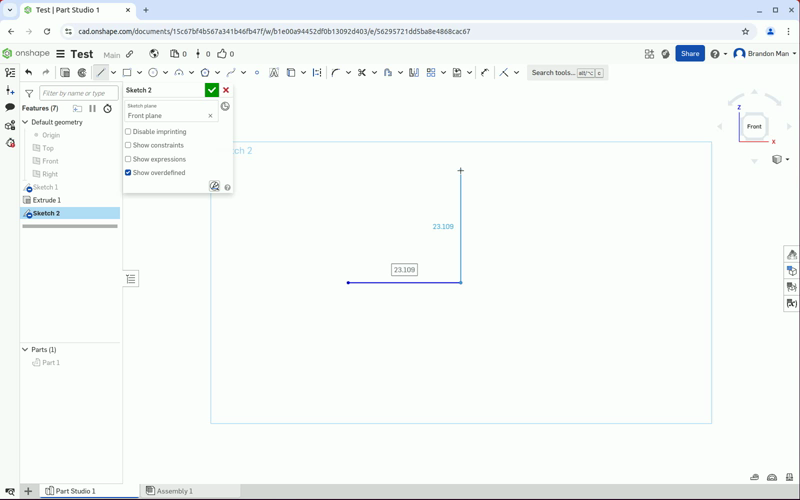
click(460, 170)
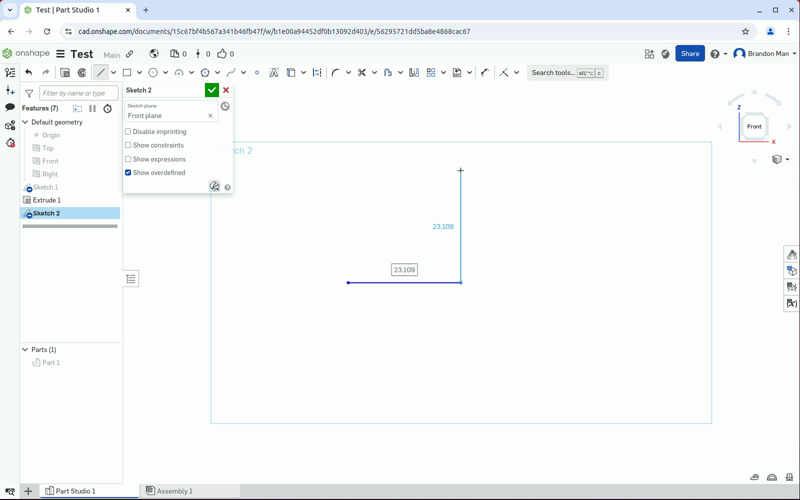
key_up(shift)
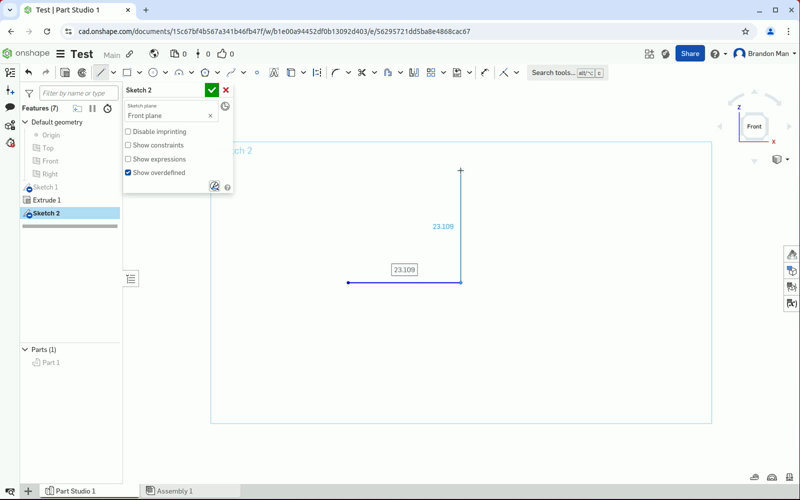
key_down(shift)
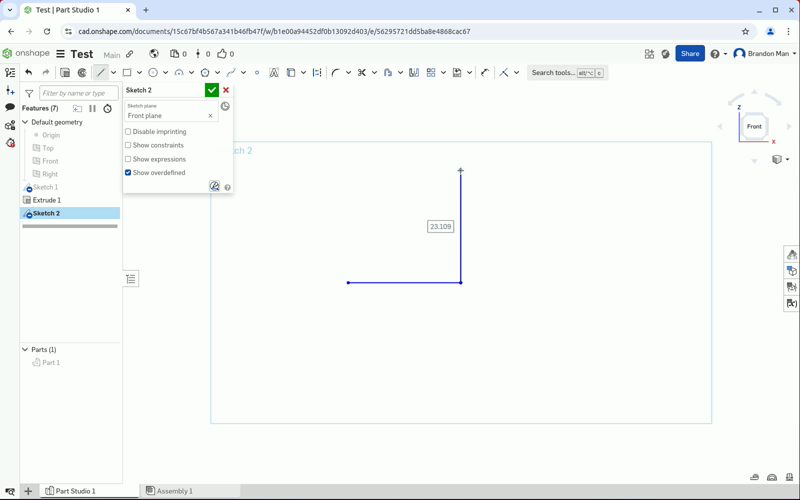
mouse_move(348, 170)
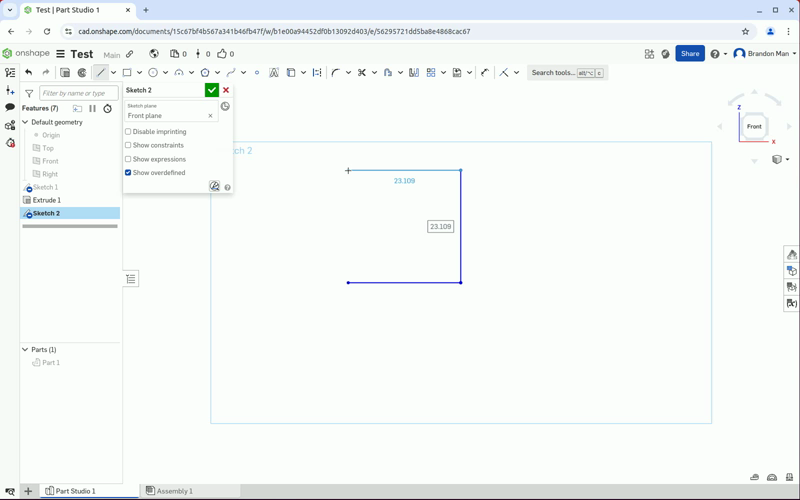
click(348, 170)
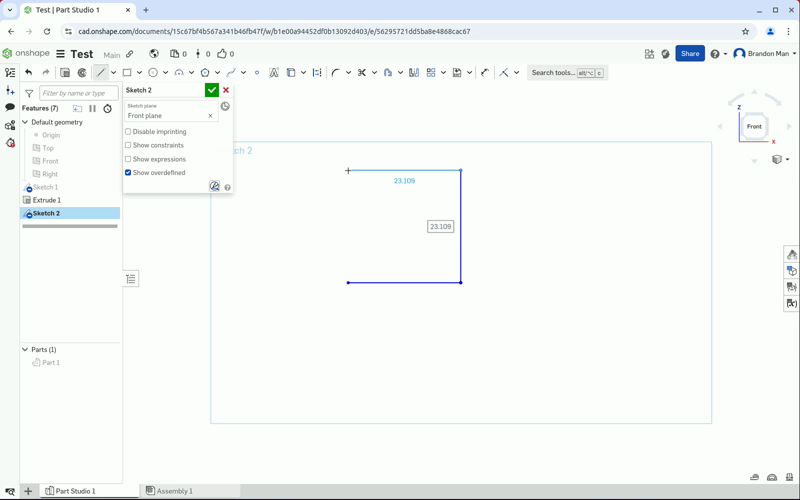
key_up(shift)
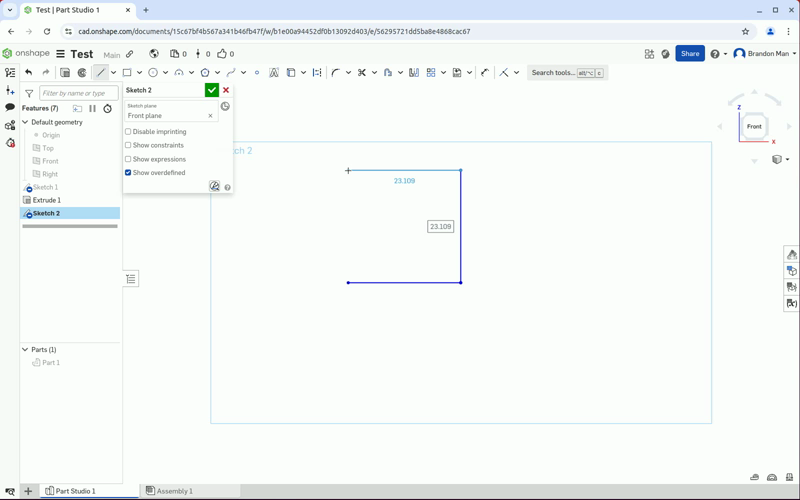
key_down(shift)
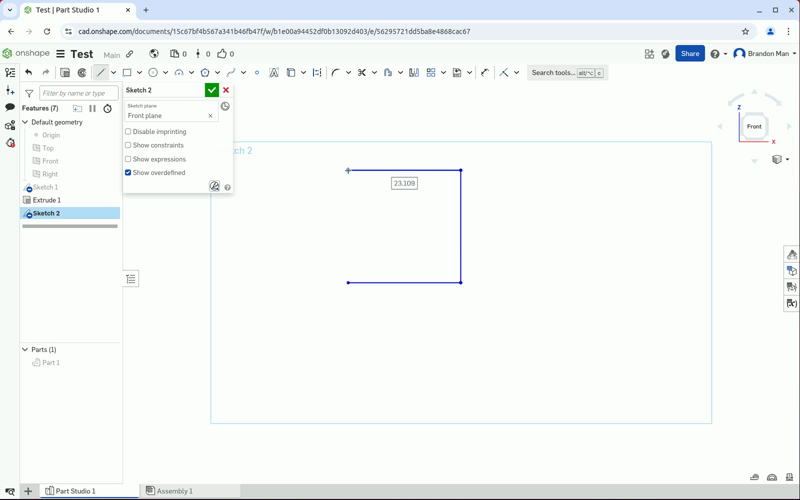
mouse_move(348, 282)
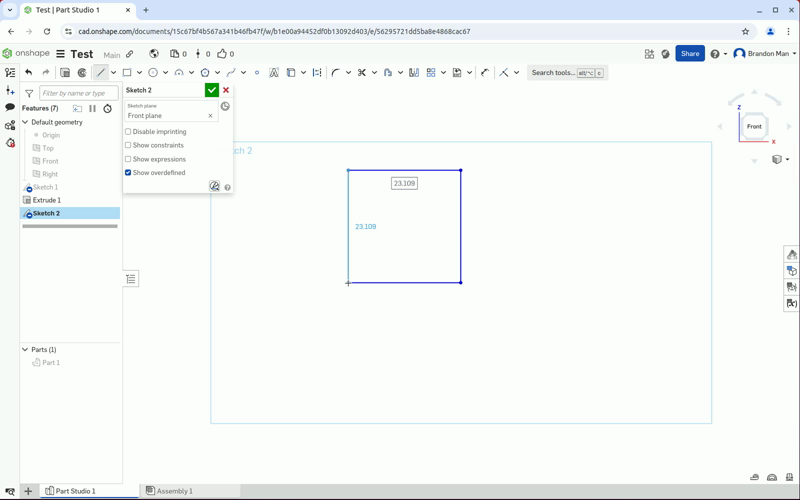
key_up(shift)
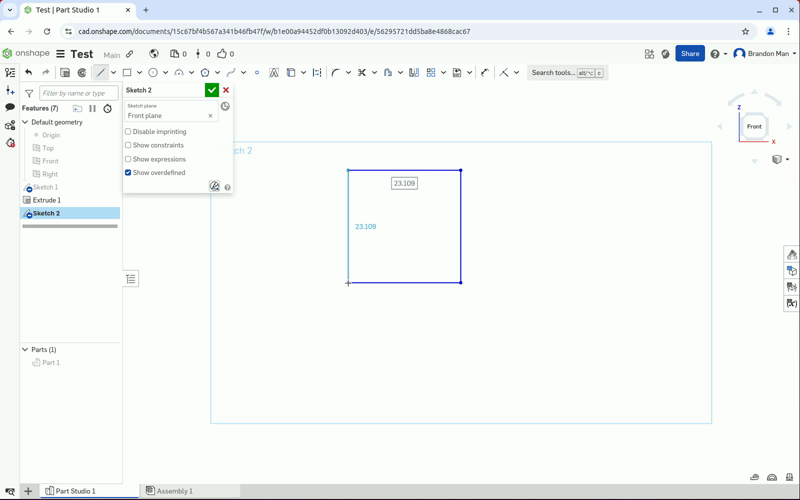
click(348, 282)
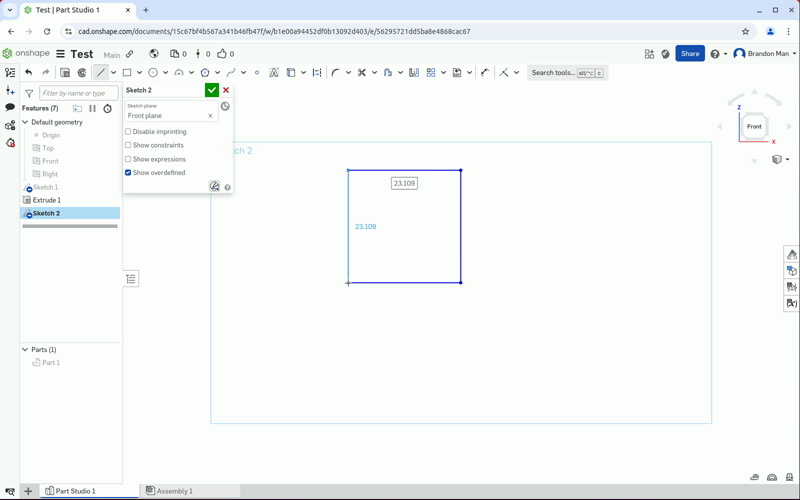
key(esc)
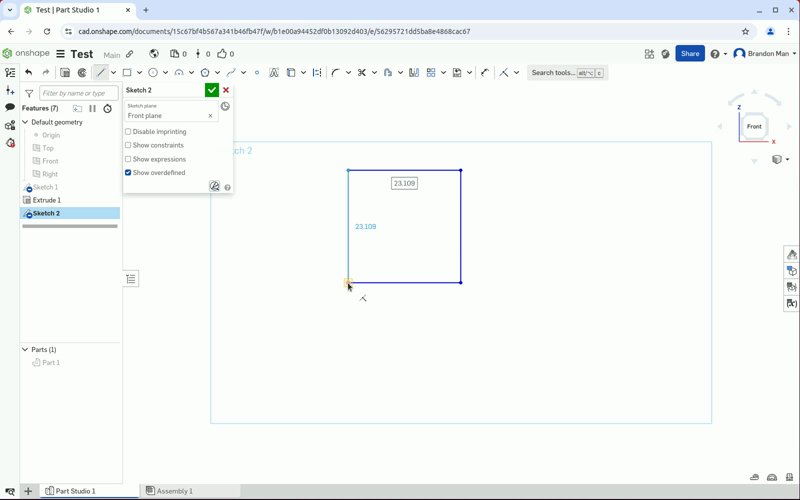
mouse_move(406, 247)
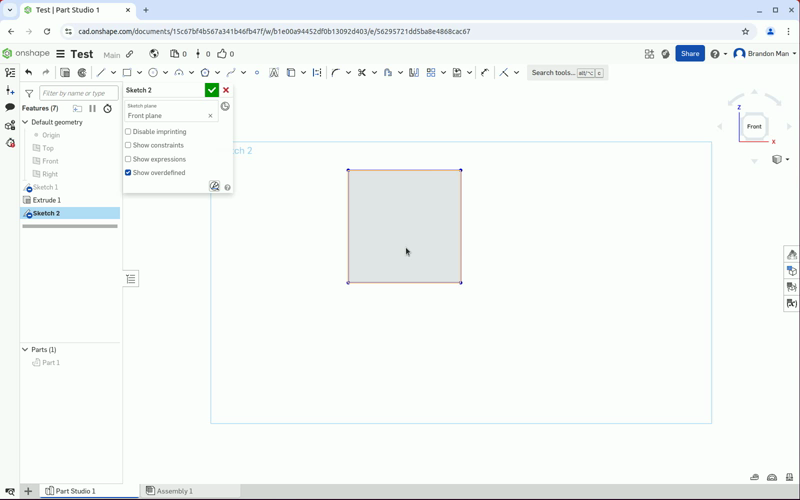
click(406, 247)
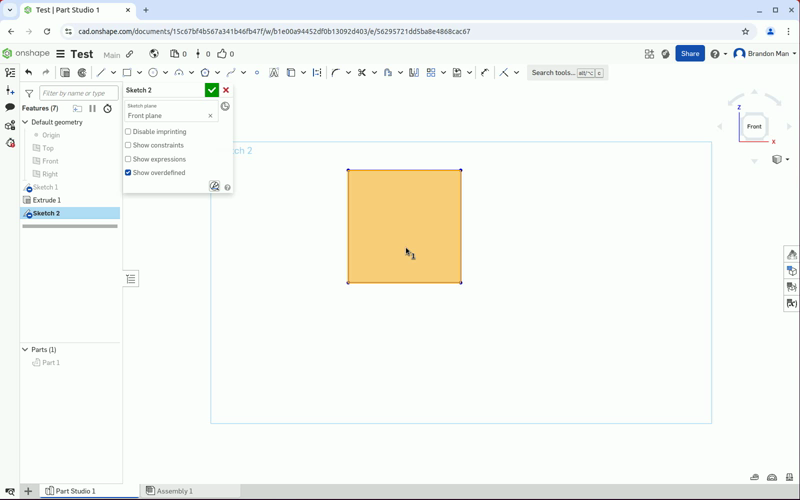
mouse_move(73, 352)
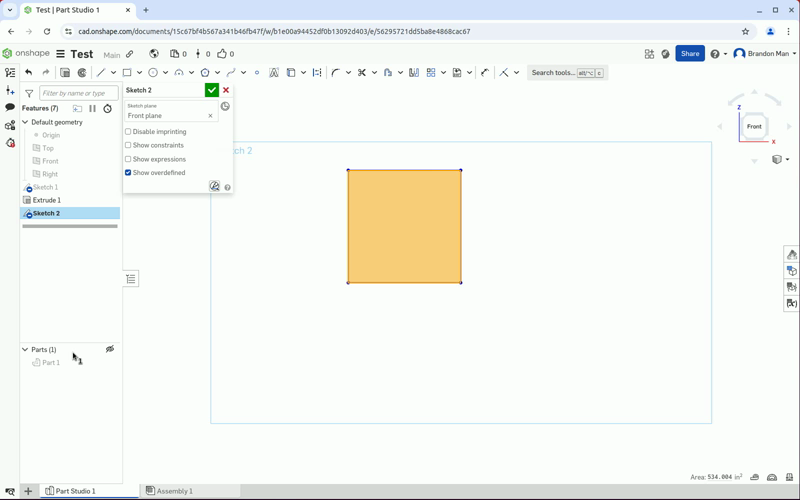
key(shift+y)
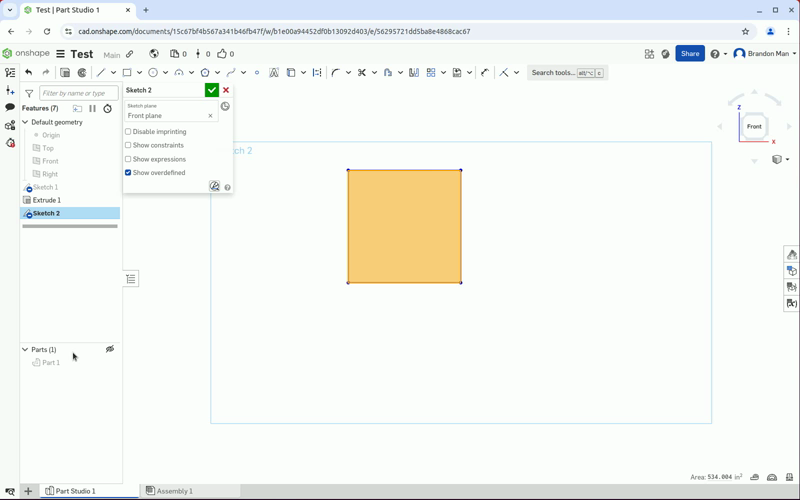
key(shift+e)
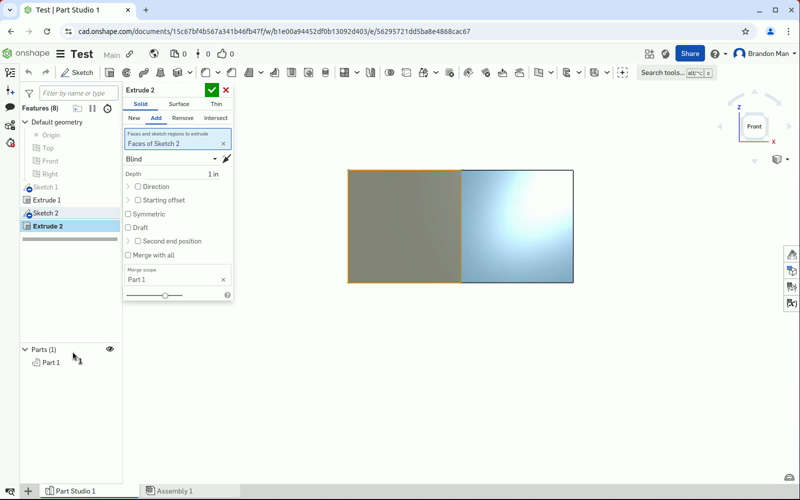
mouse_move(143, 106)
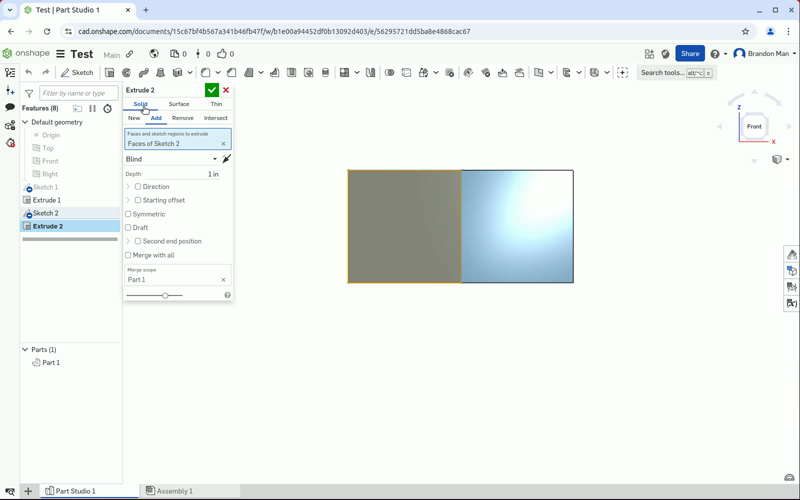
click(143, 106)
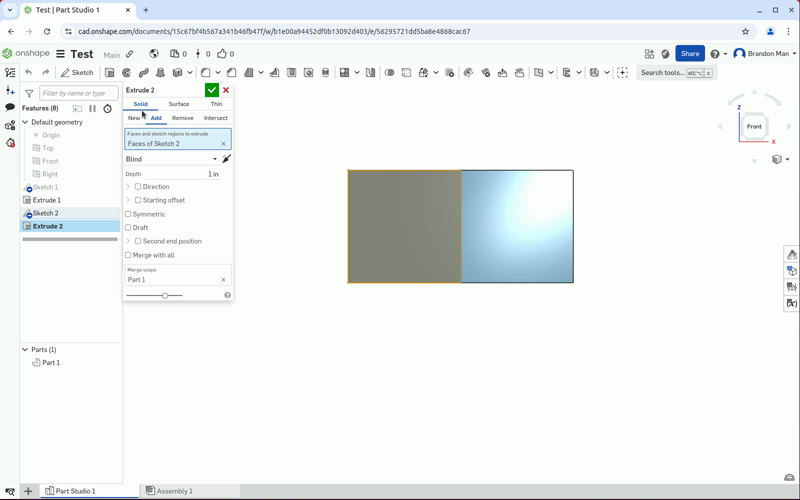
mouse_move(137, 120)
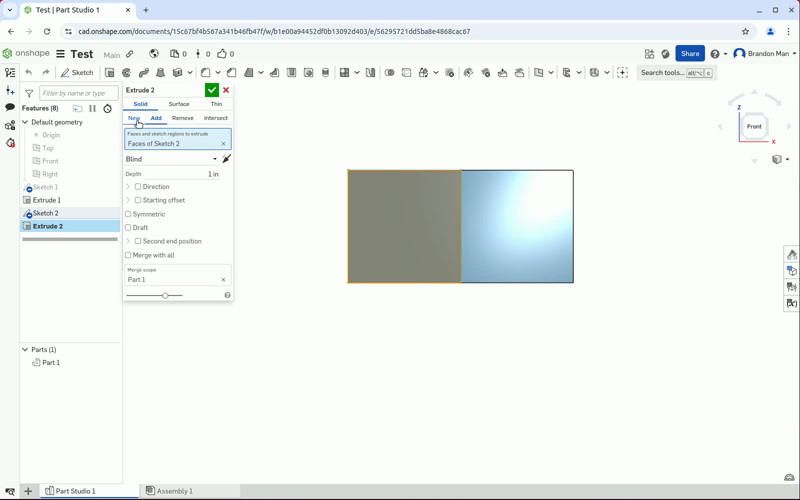
click(137, 120)
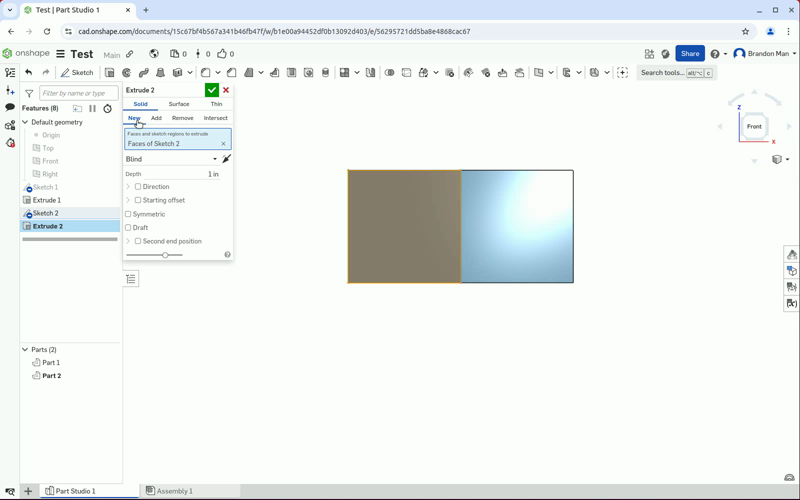
key(tab, 4)
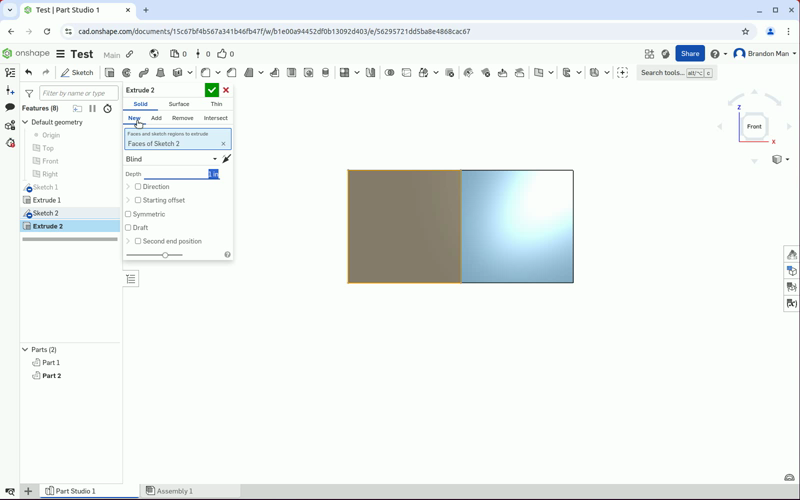
text(23.108)
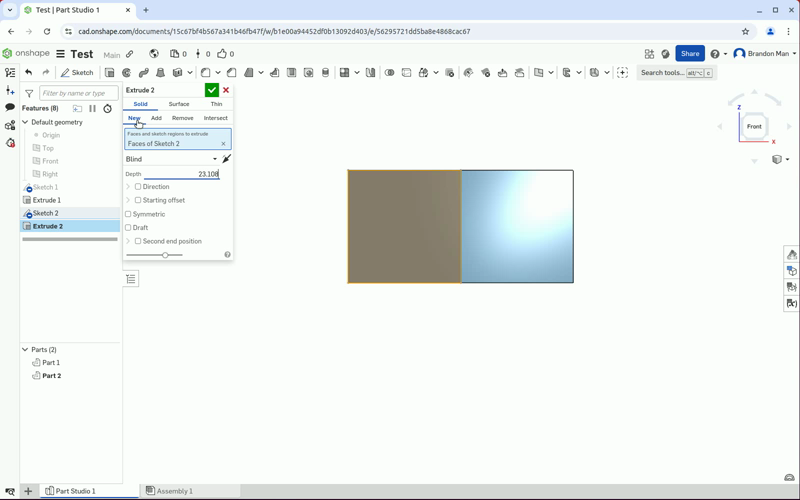
key(enter)
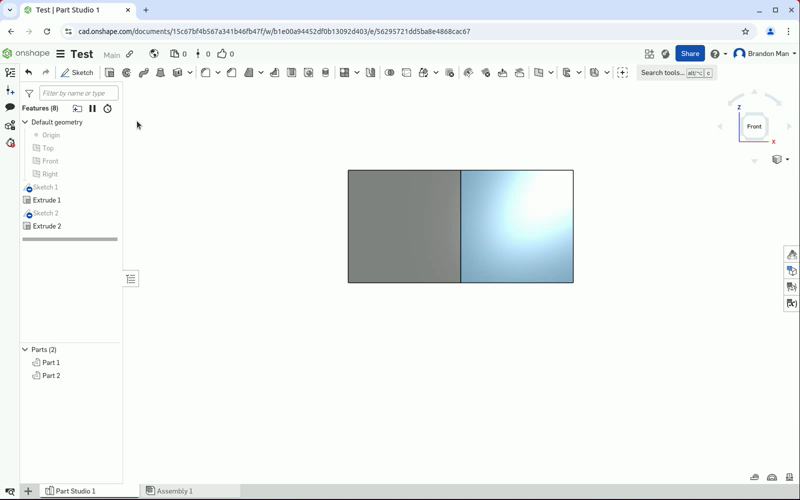
key(shift+h)
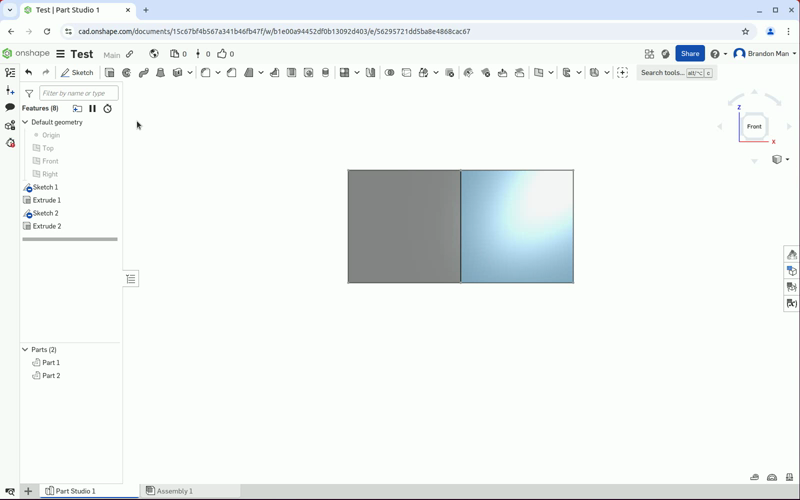
key(shift+h)
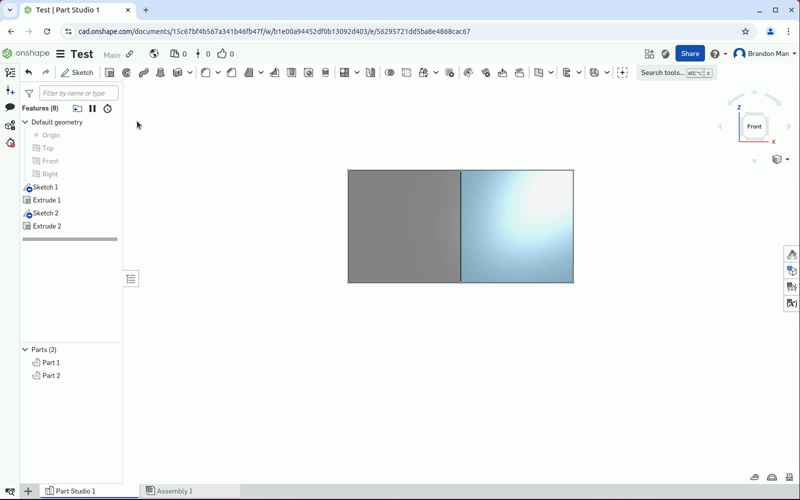
key(shift+7)
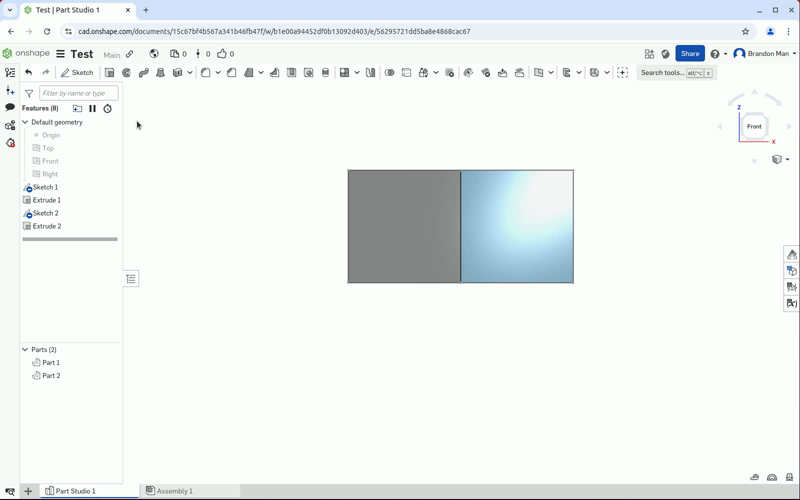
key(left, 2)
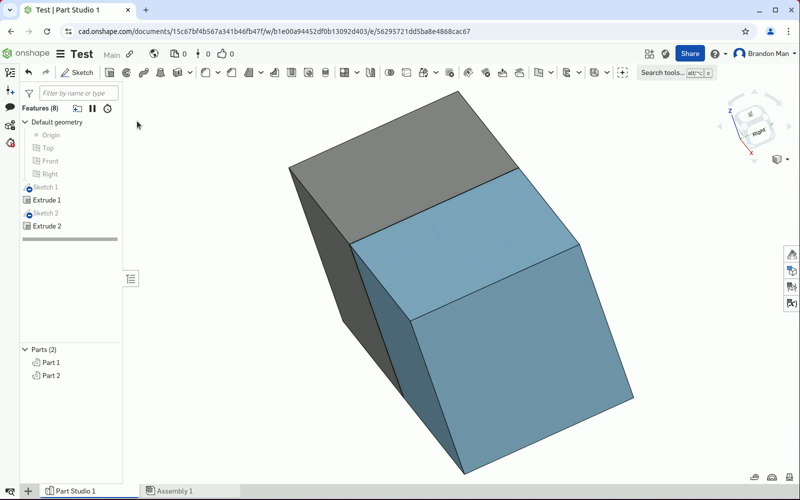
key(down, 2)
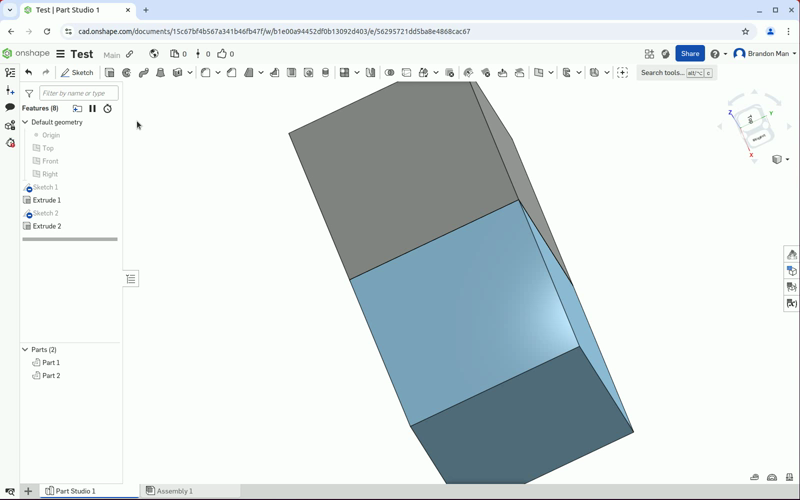
key(up, 2)
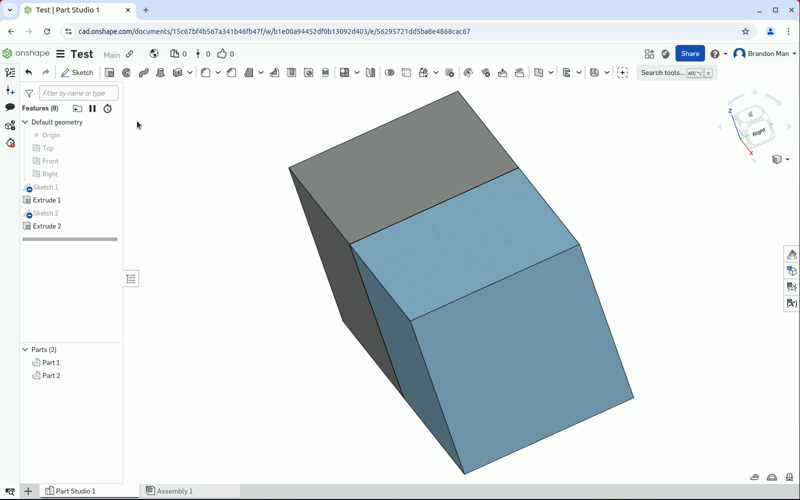
key(right, 2)
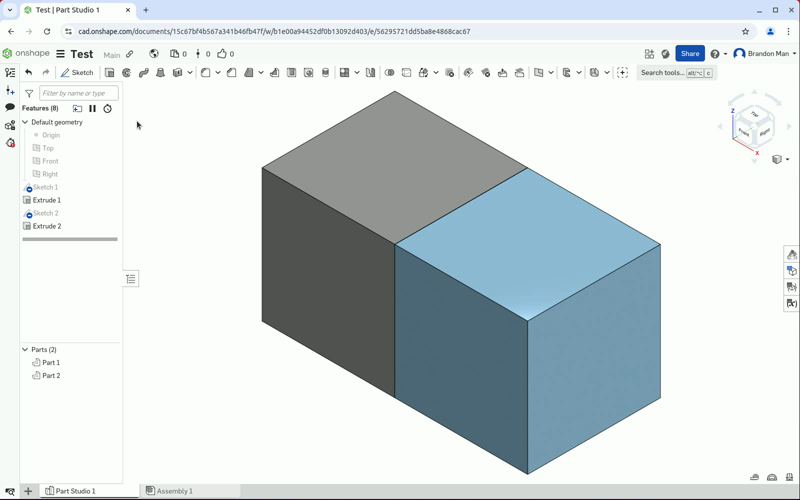
mouse_move(73, 189)
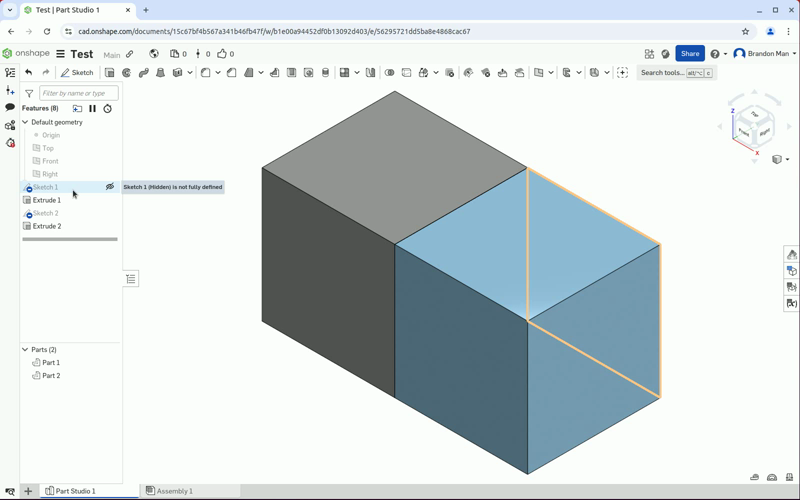
click(73, 189)